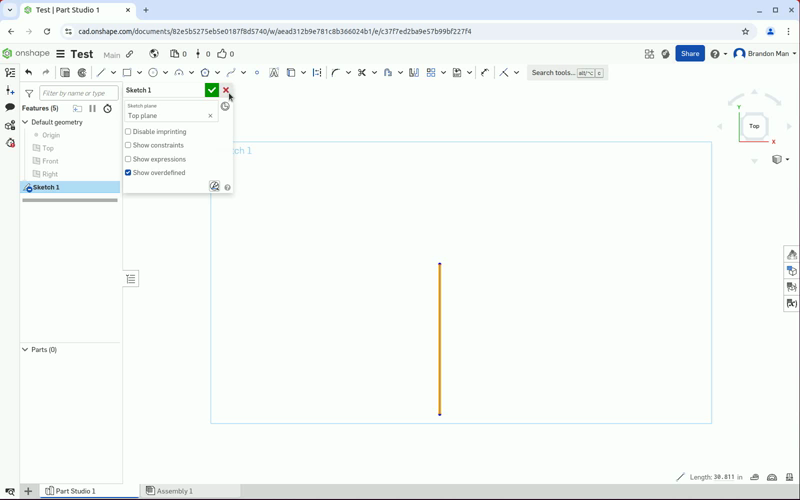
key(shift+h)
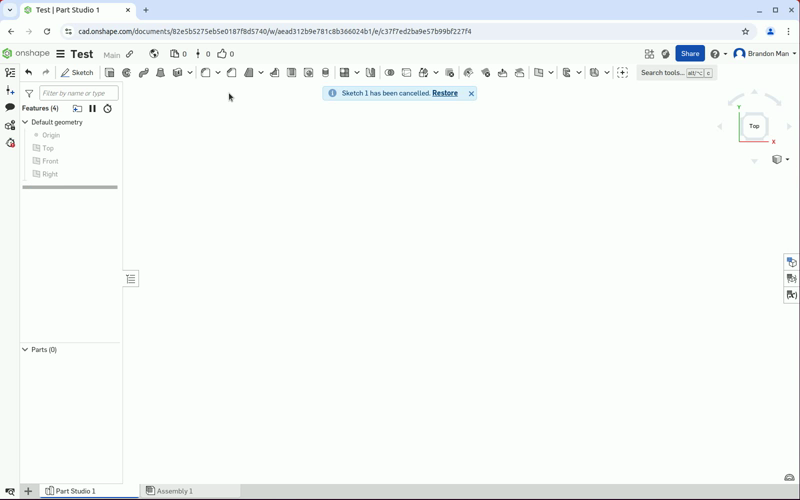
mouse_move(73, 352)
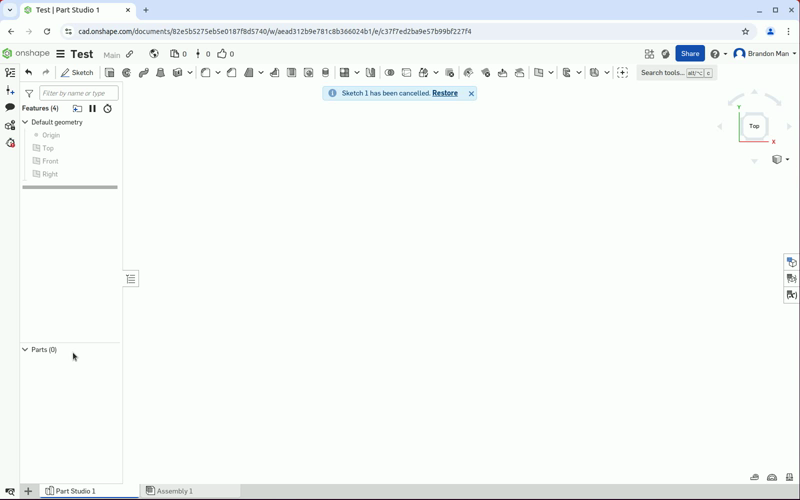
key(y)
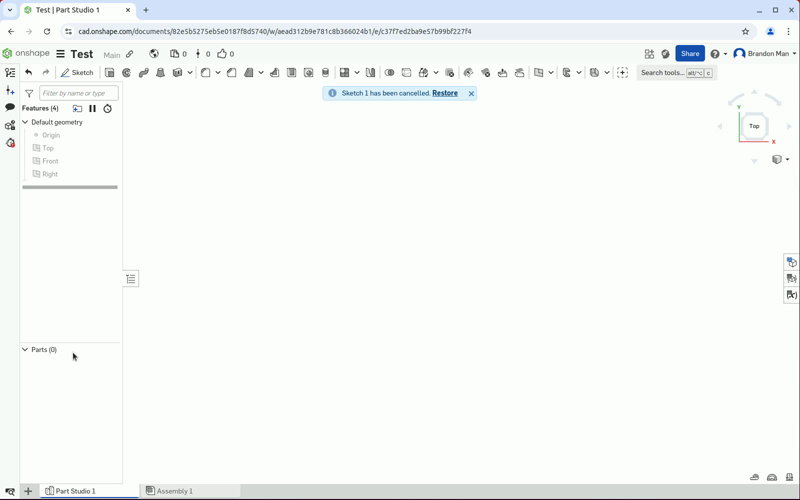
key(shift+p)
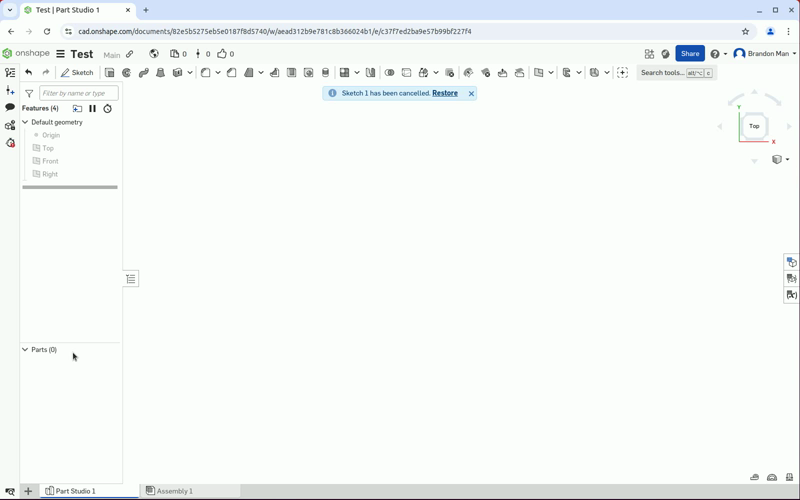
key(space)
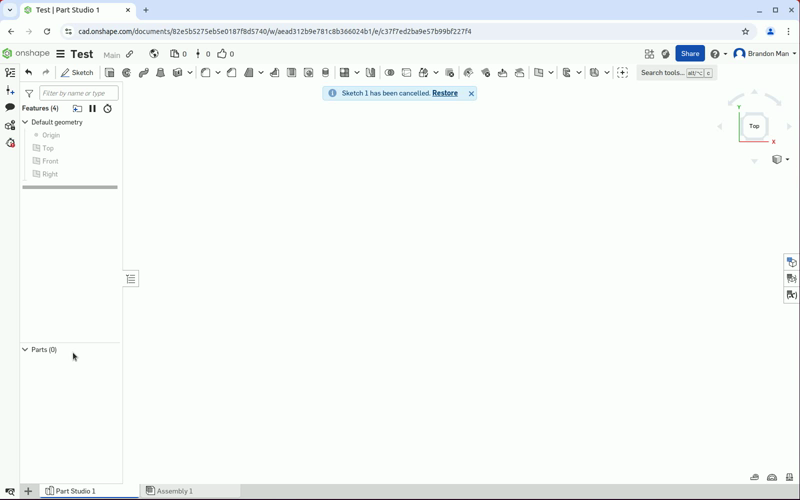
key_down(shift)
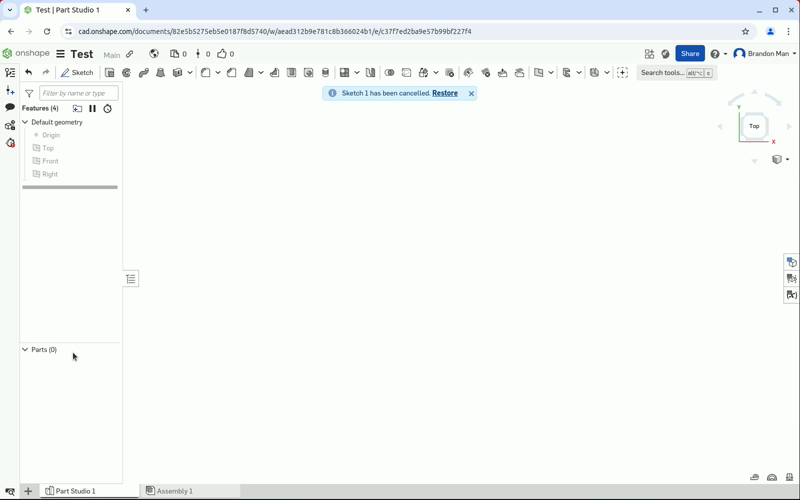
key(up)
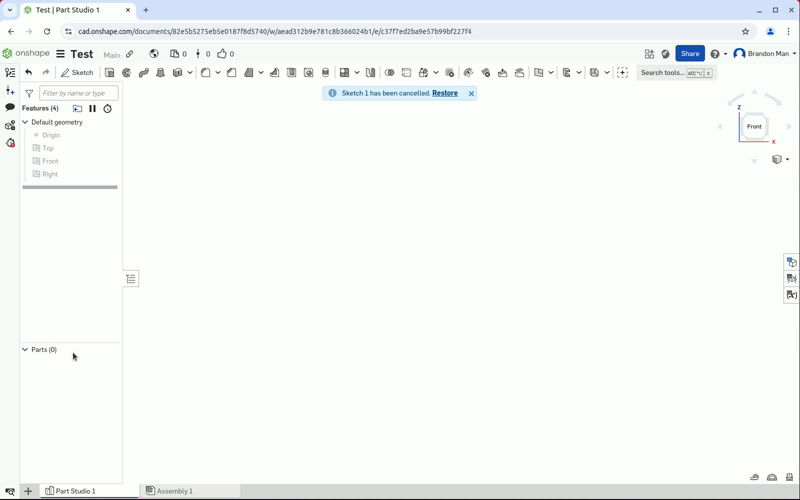
key_up(shift)
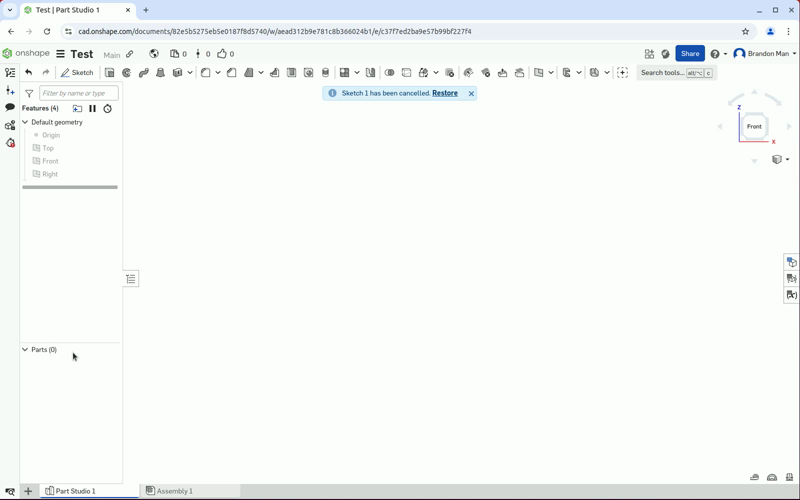
mouse_move(73, 352)
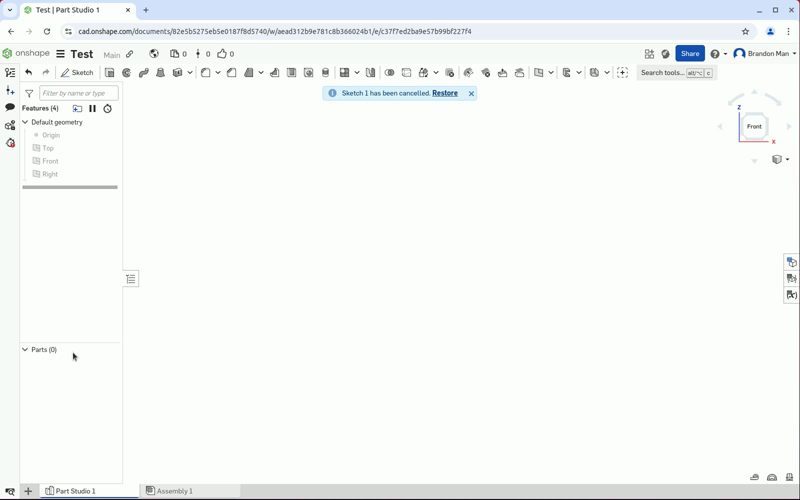
key(shift+y)
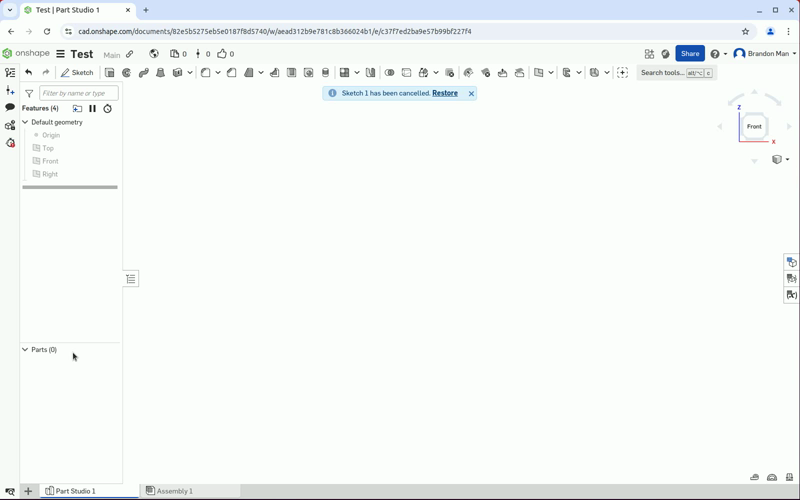
key(shift+s)
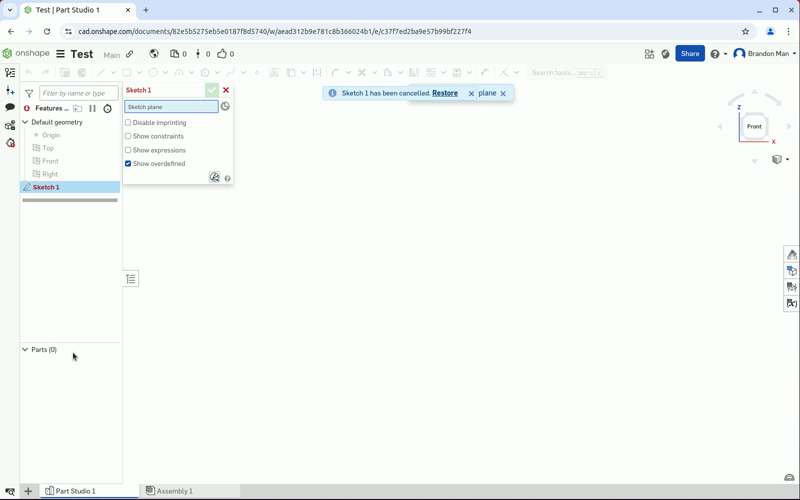
mouse_move(73, 163)
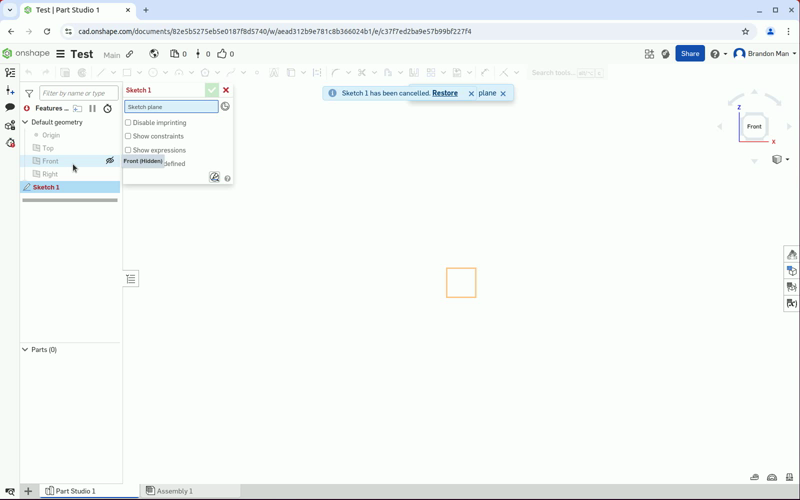
click(73, 163)
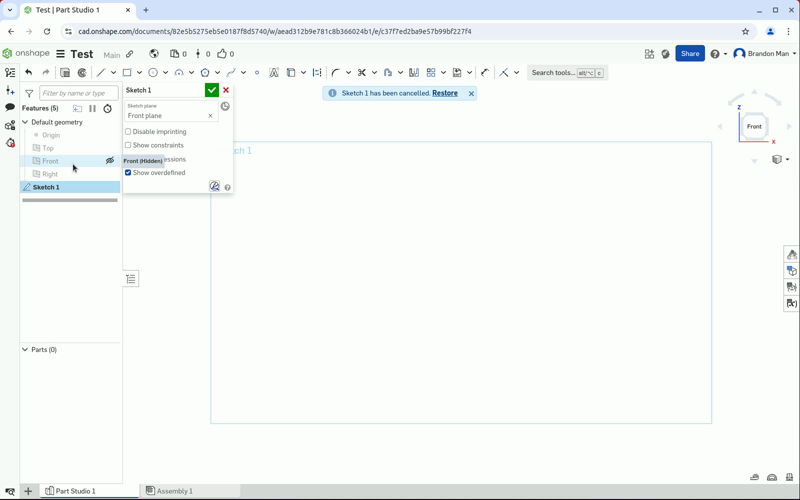
mouse_move(73, 352)
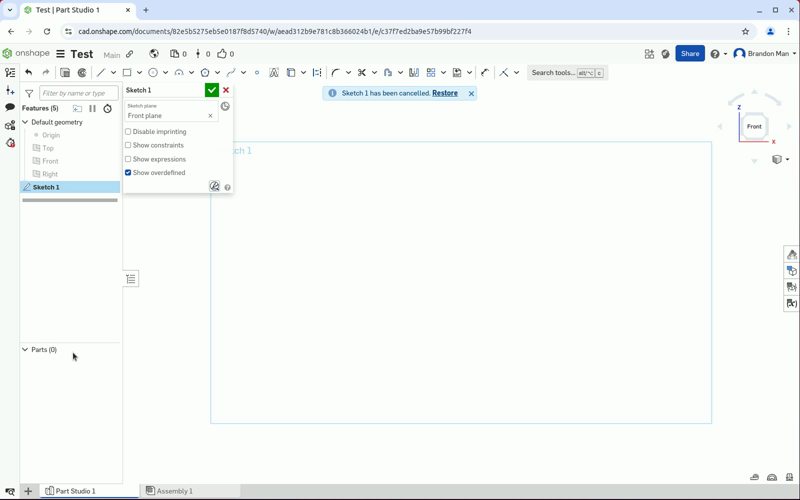
key(y)
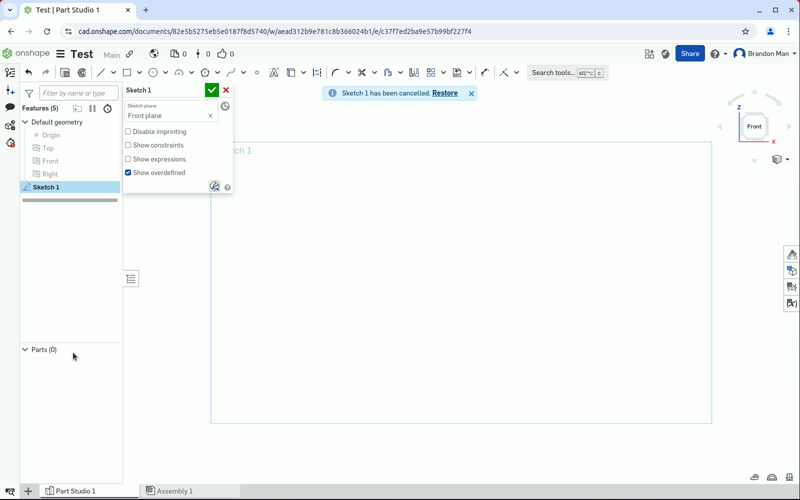
key(l)
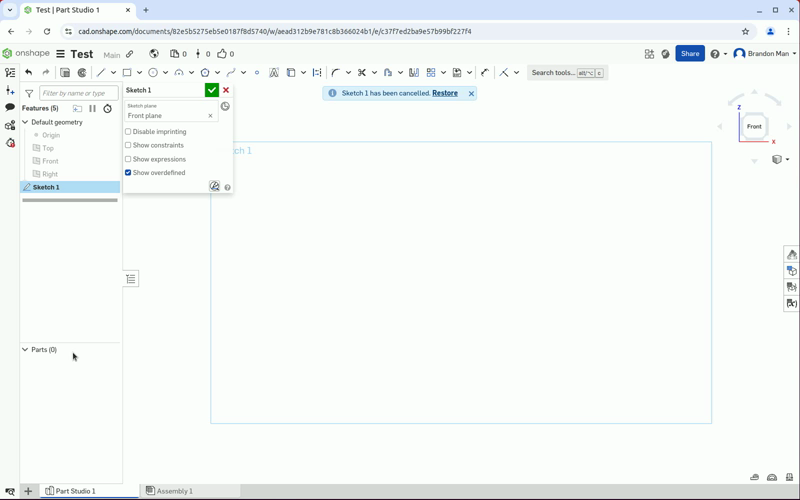
key_down(shift)
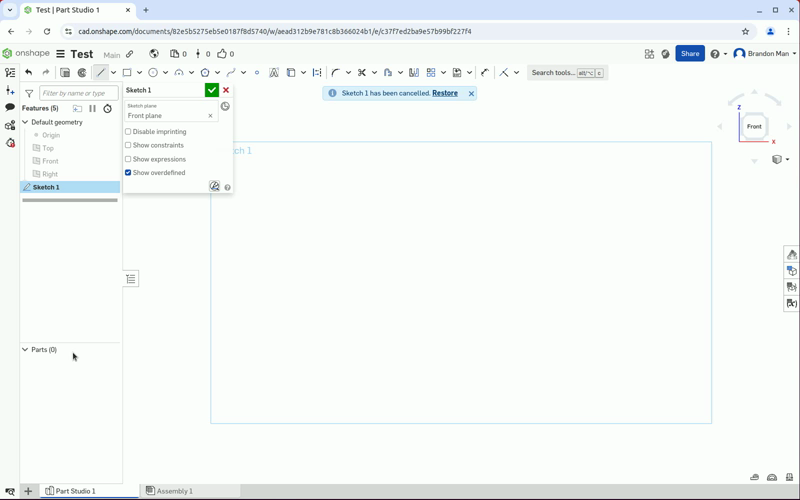
mouse_move(348, 282)
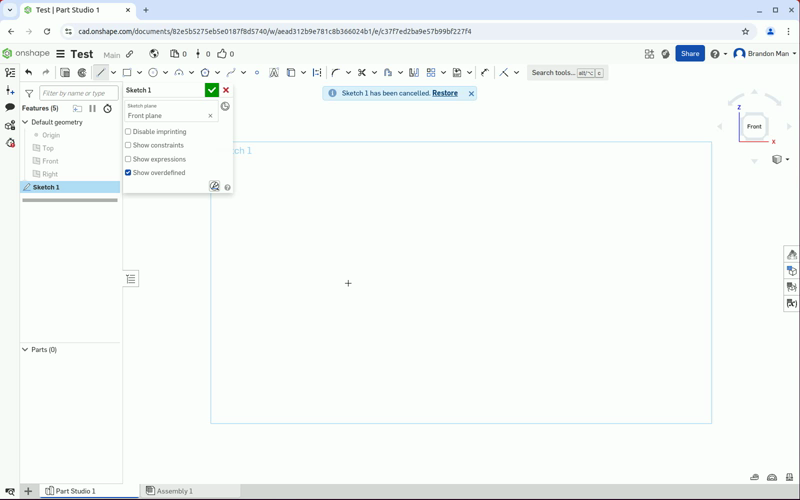
click(348, 282)
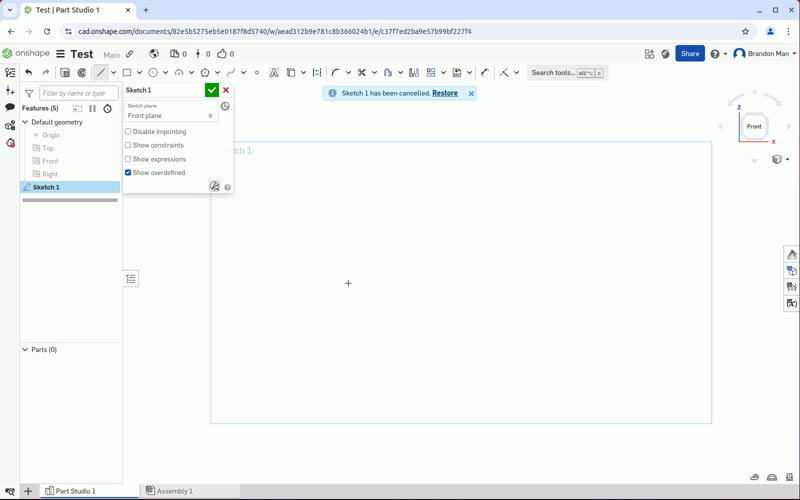
key_up(shift)
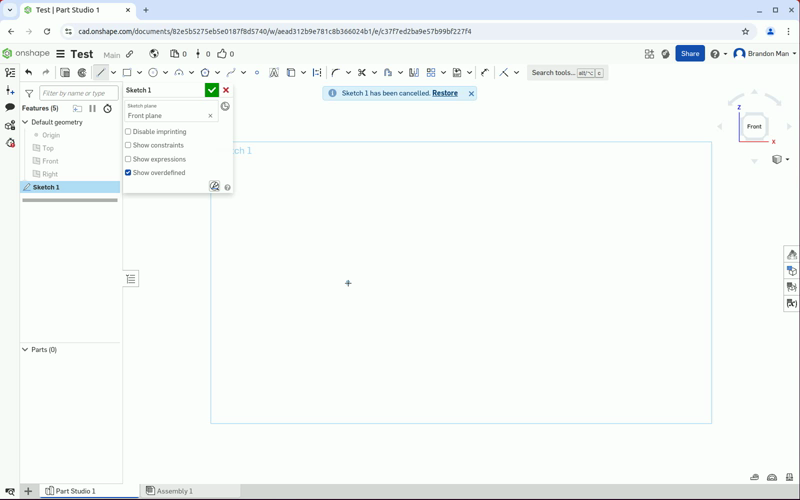
key_down(shift)
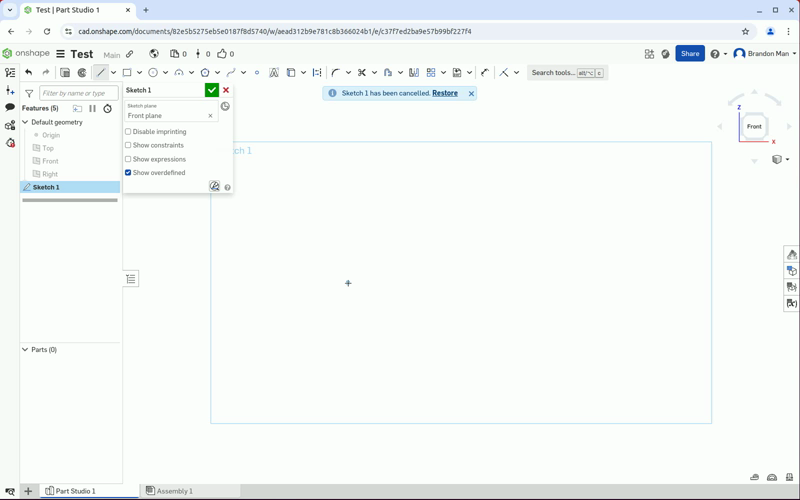
mouse_move(404, 379)
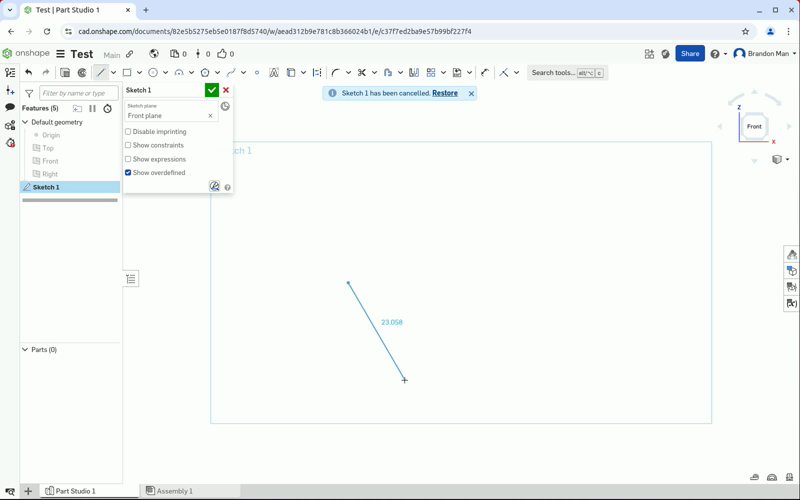
click(404, 379)
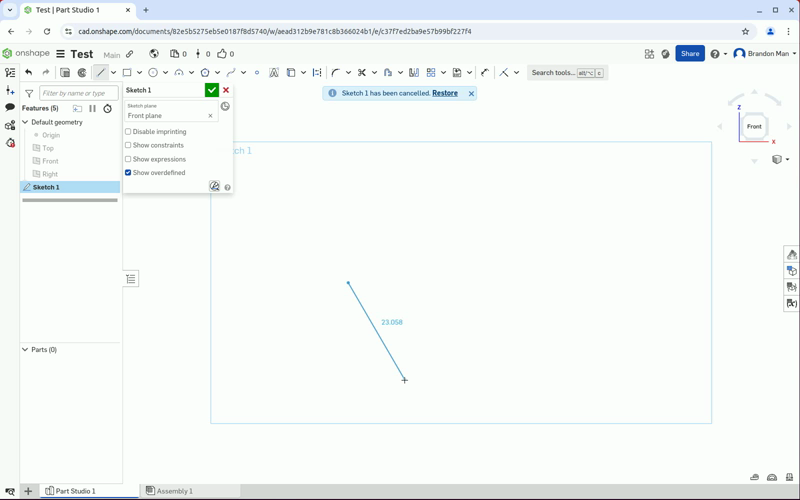
key_up(shift)
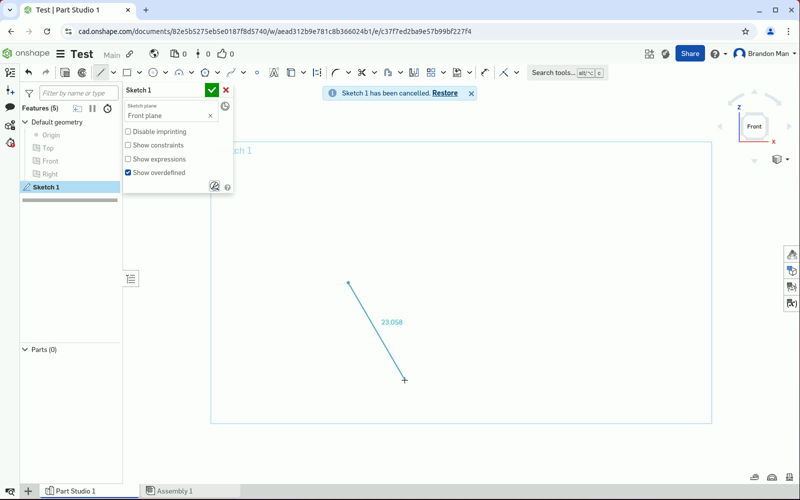
key_down(shift)
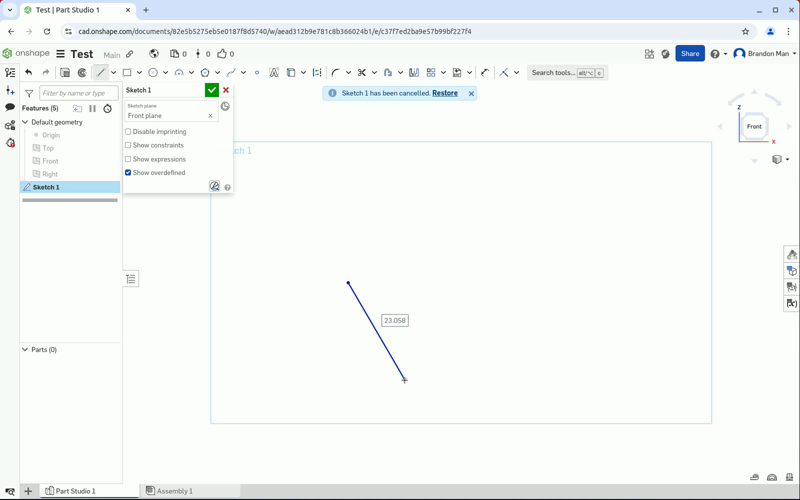
mouse_move(515, 379)
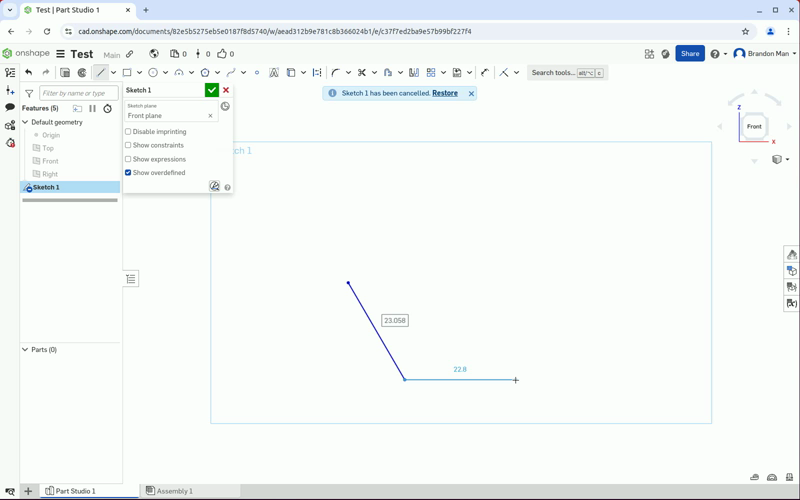
click(515, 379)
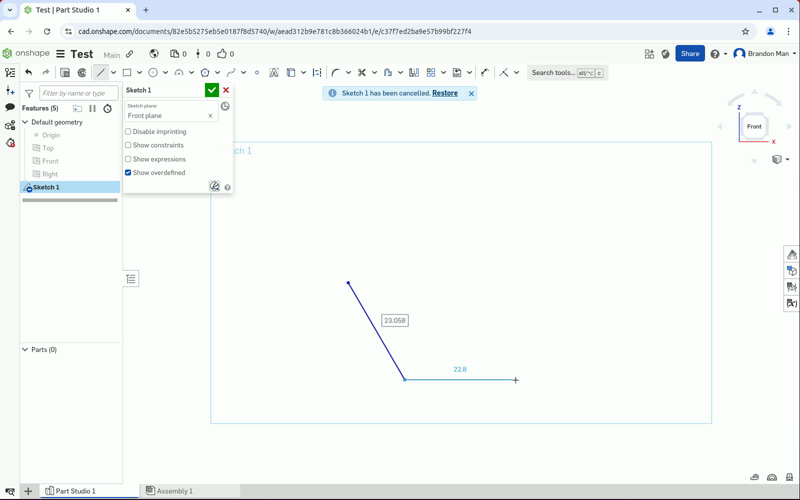
key_up(shift)
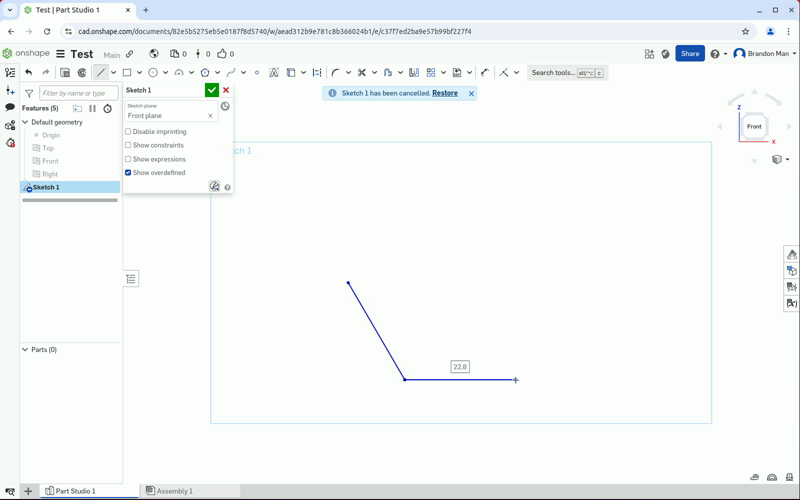
key_down(shift)
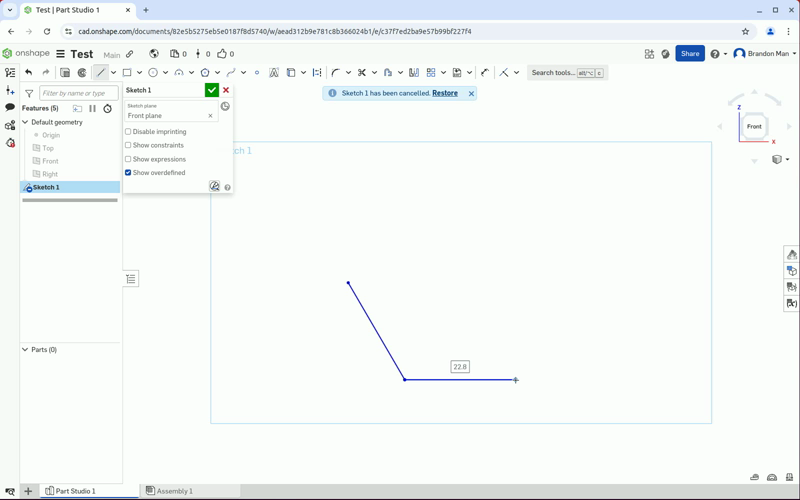
mouse_move(572, 282)
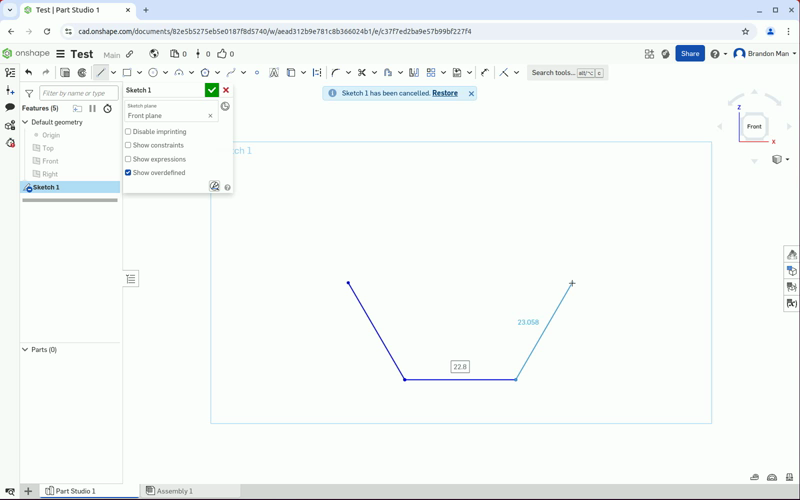
click(572, 282)
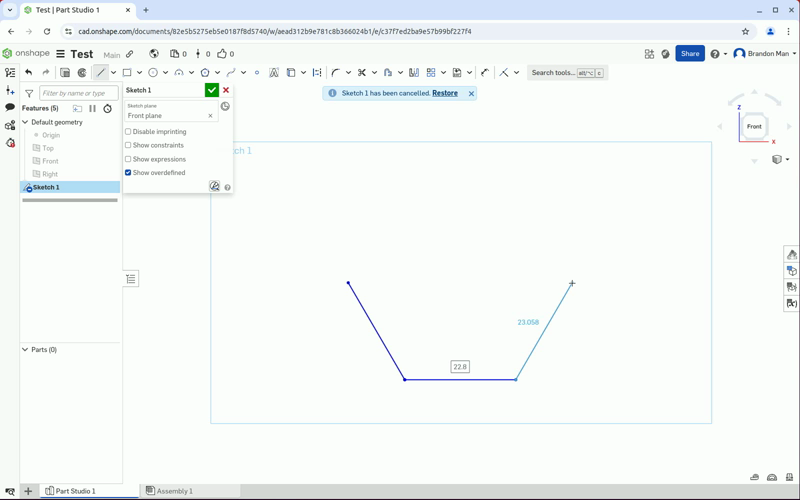
key_up(shift)
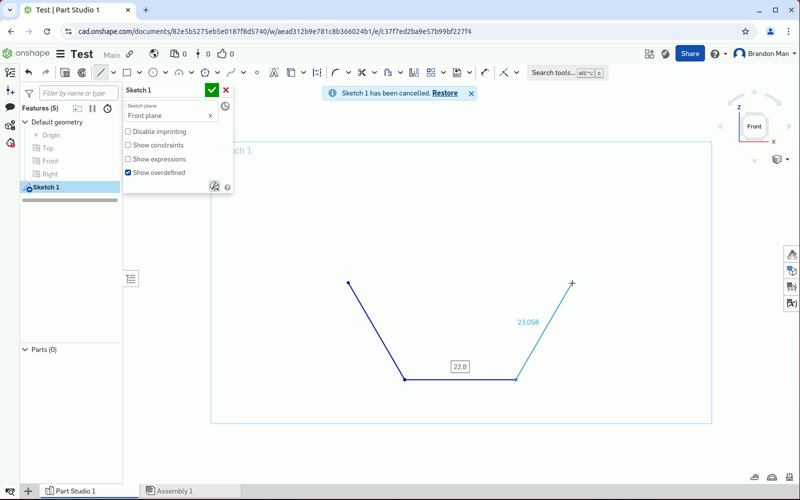
key_down(shift)
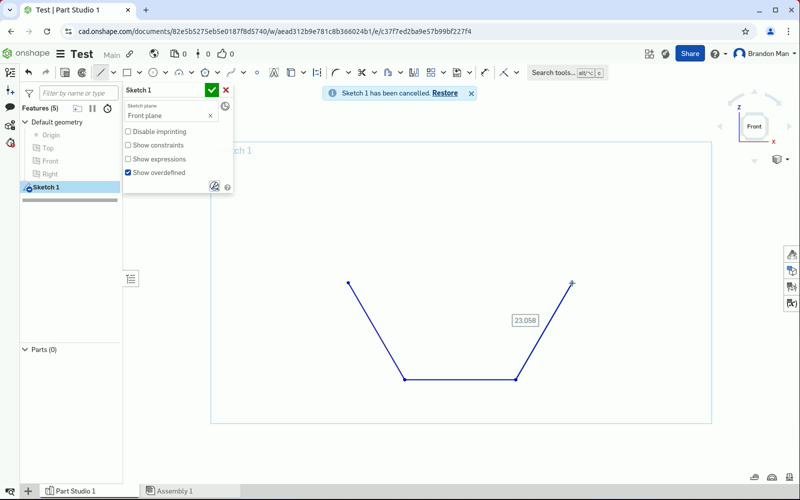
mouse_move(515, 186)
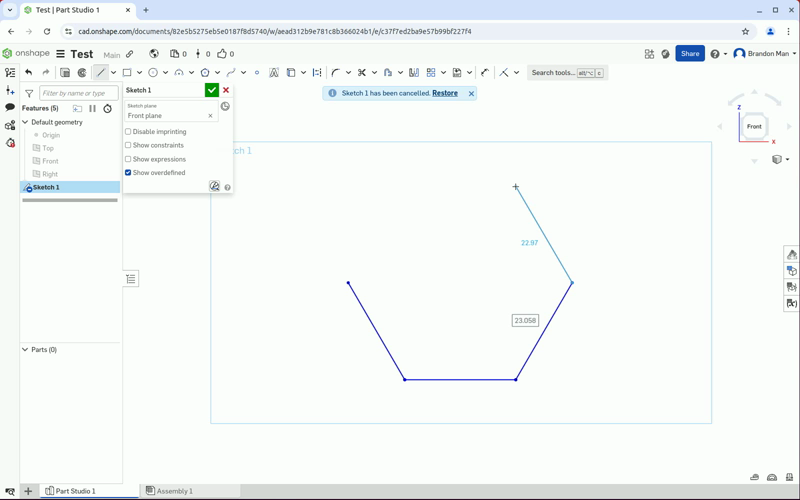
click(515, 186)
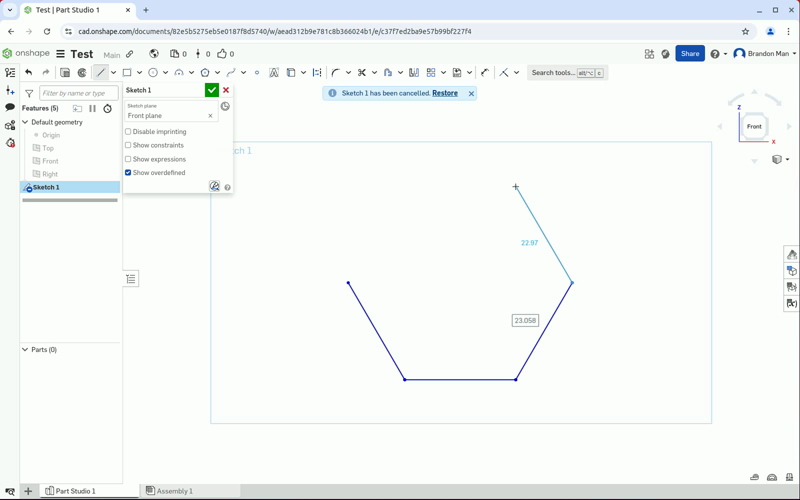
key_up(shift)
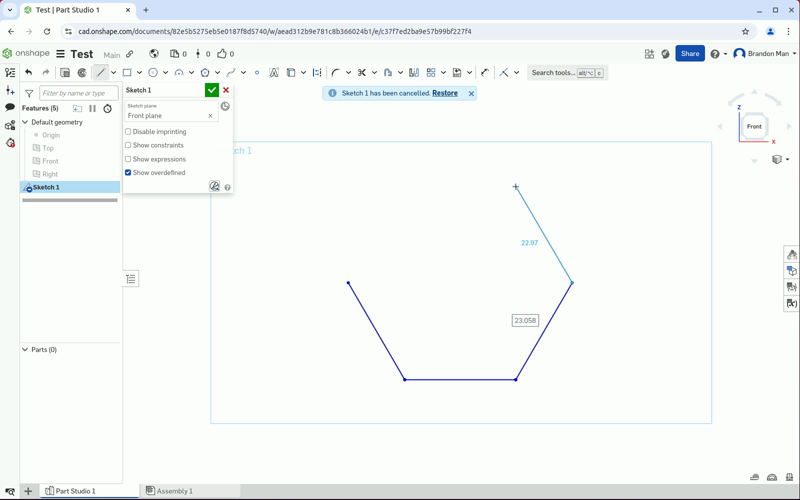
key_down(shift)
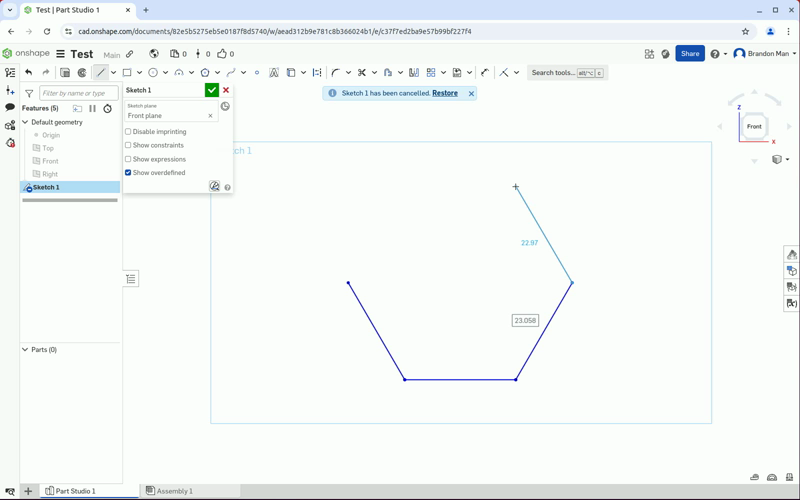
mouse_move(404, 186)
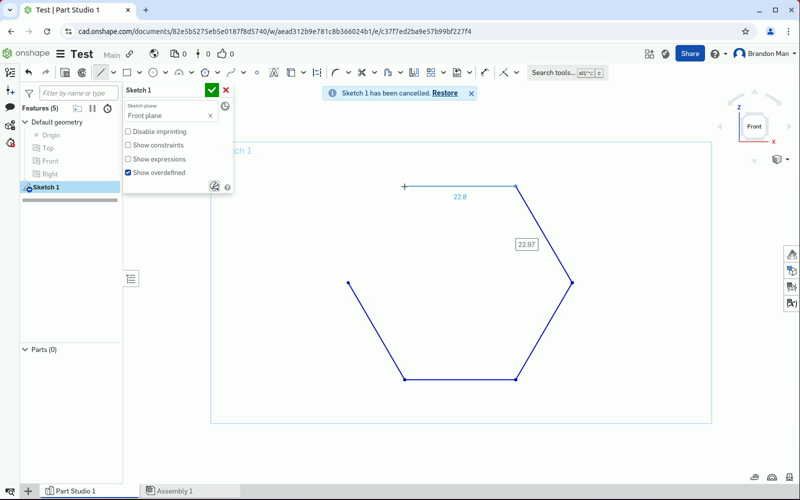
click(404, 186)
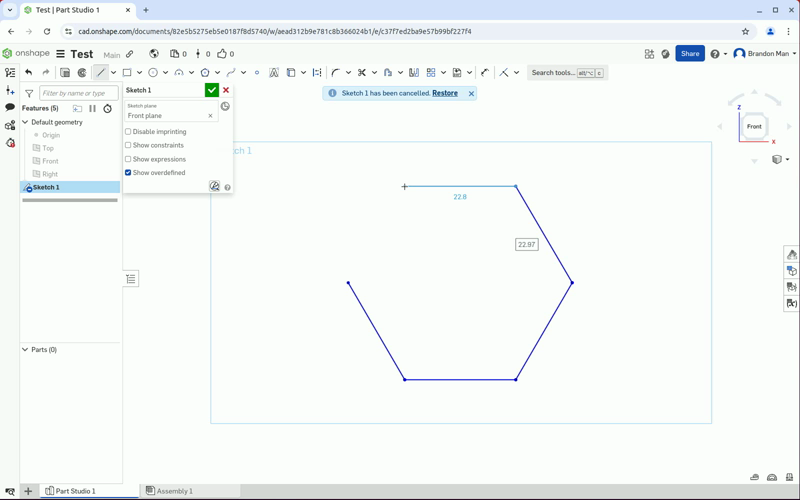
key_up(shift)
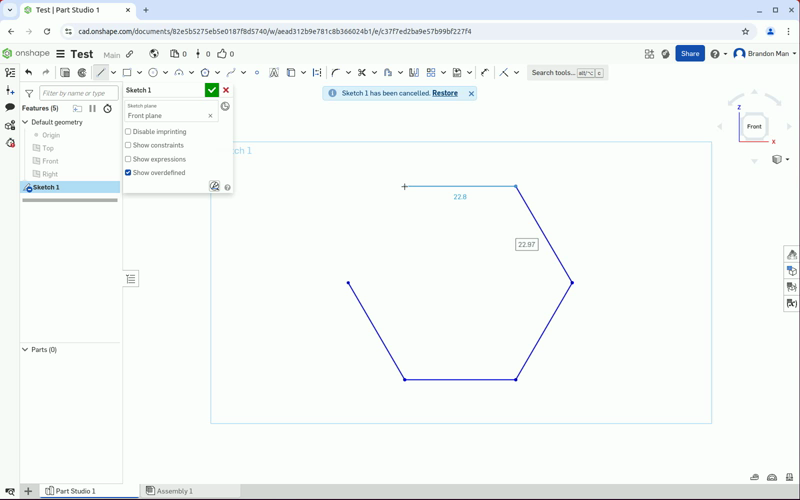
key_down(shift)
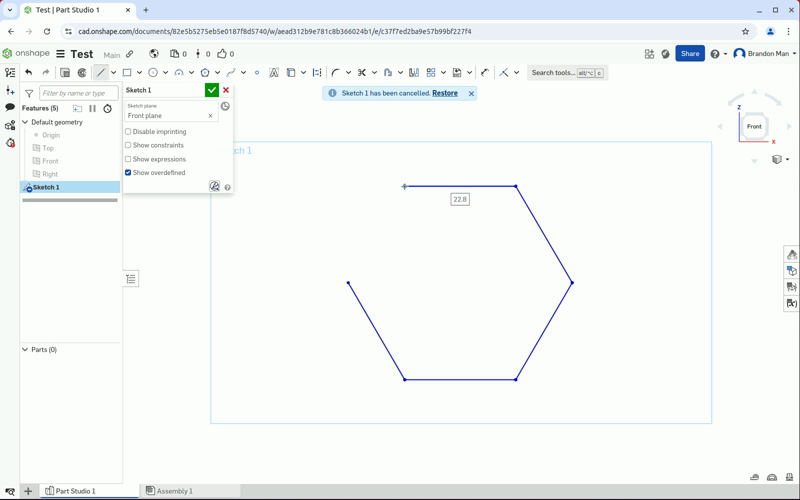
mouse_move(348, 282)
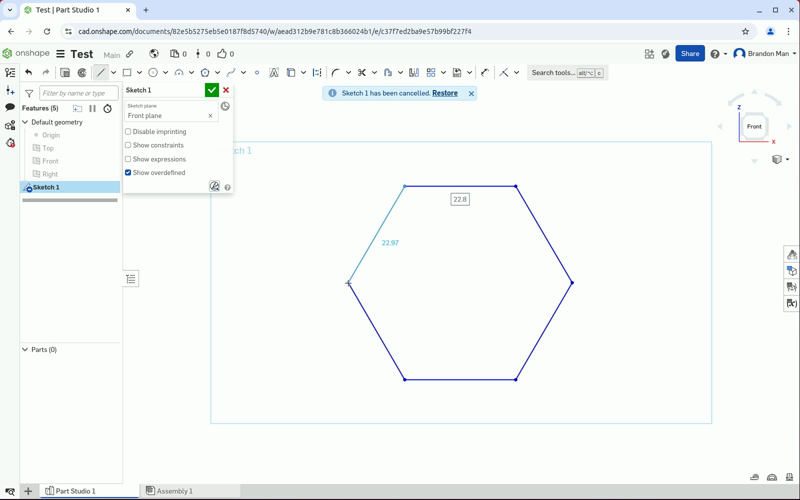
key_up(shift)
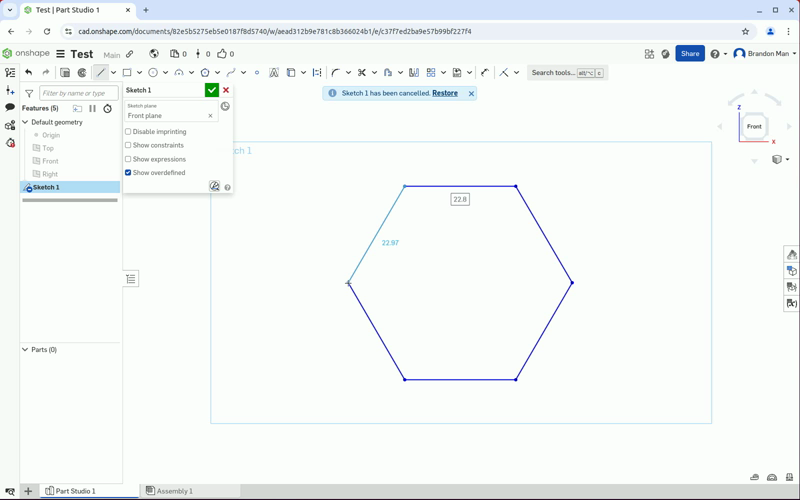
click(348, 282)
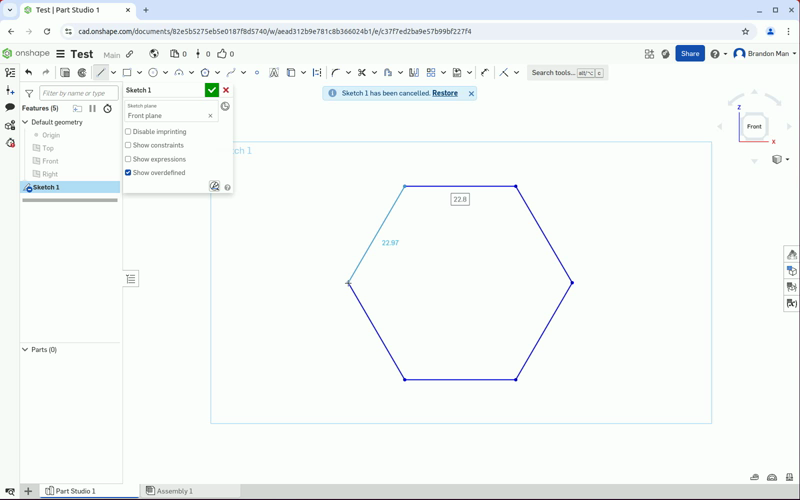
key(esc)
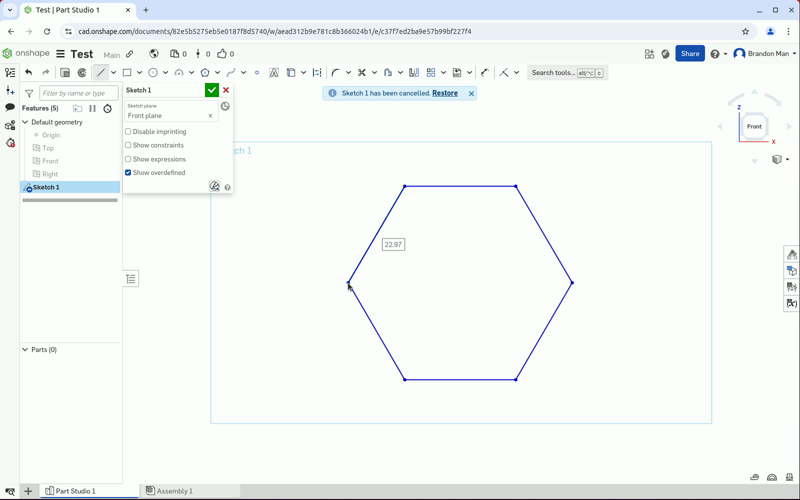
key(c)
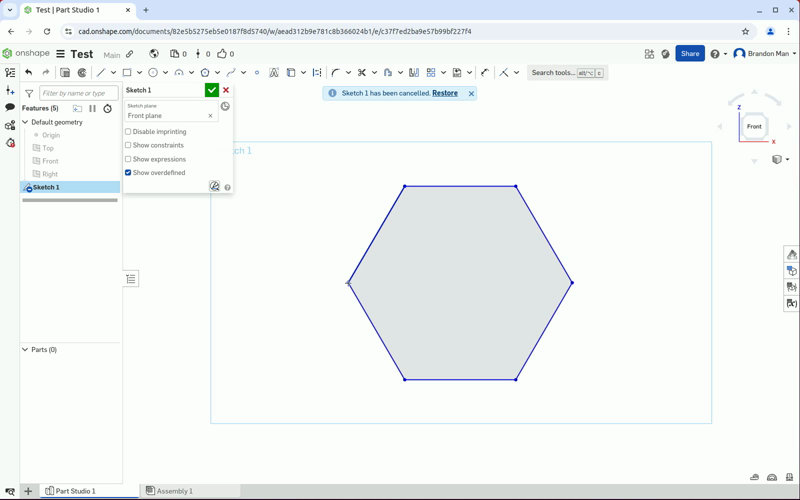
key_down(shift)
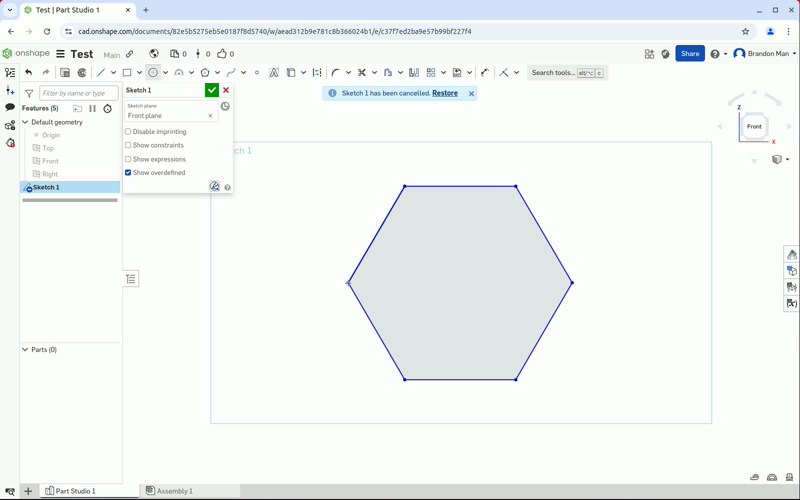
mouse_move(461, 282)
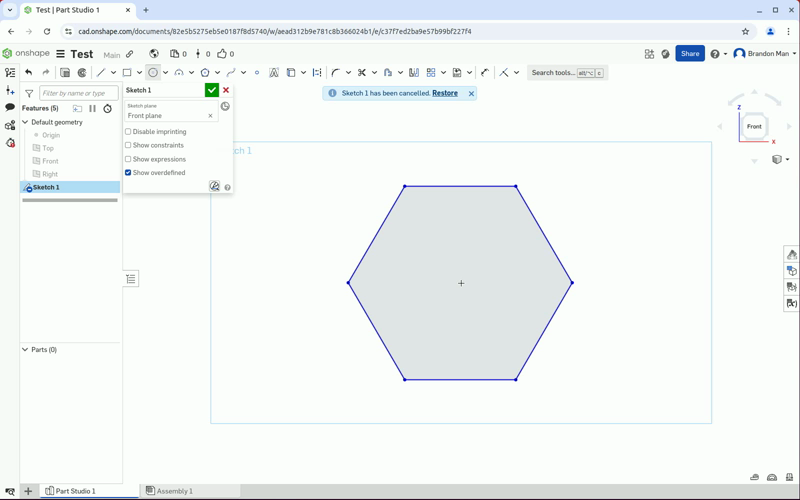
click(461, 282)
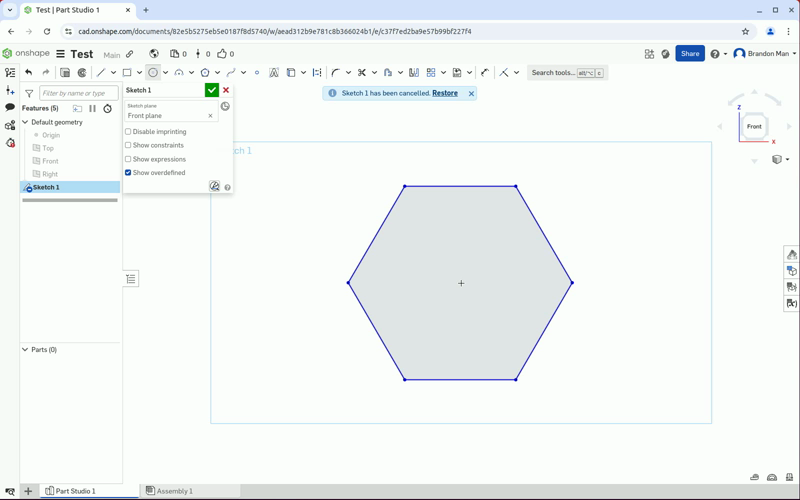
key_up(shift)
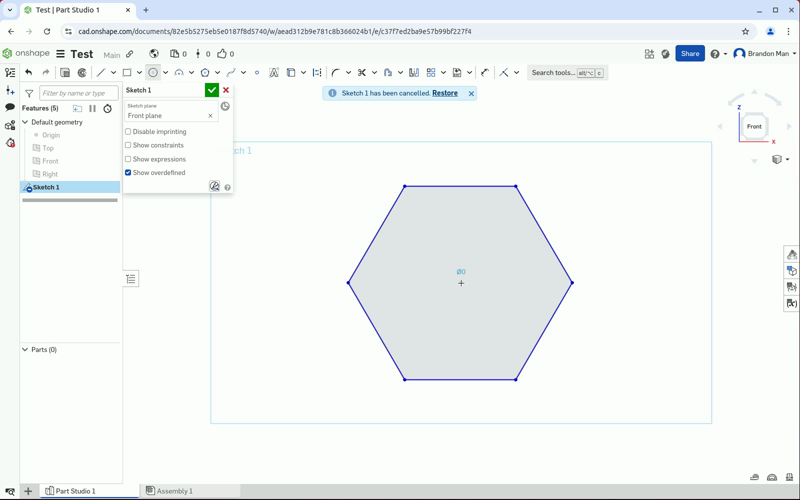
mouse_move(510, 282)
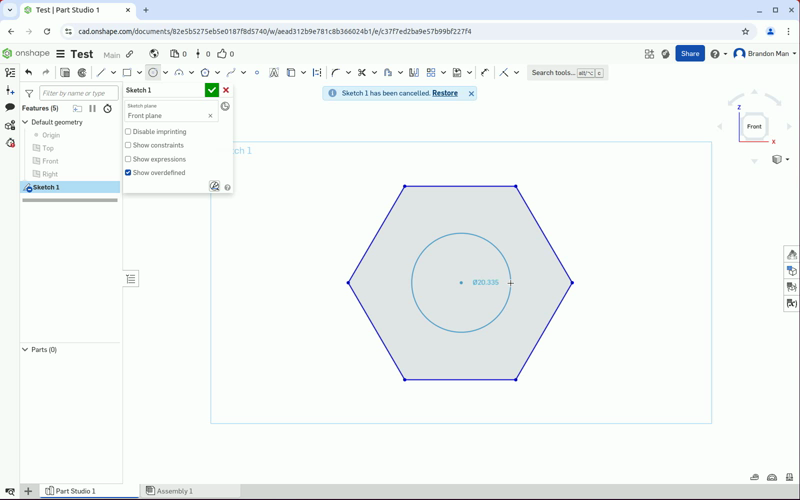
click(510, 282)
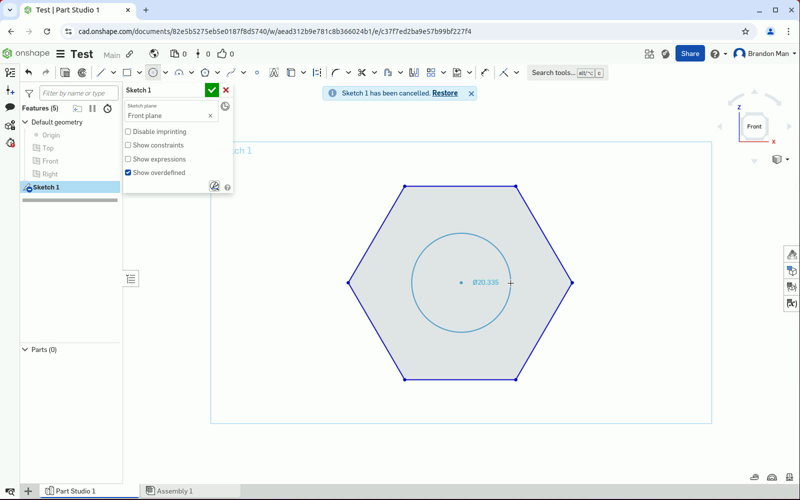
key(esc)
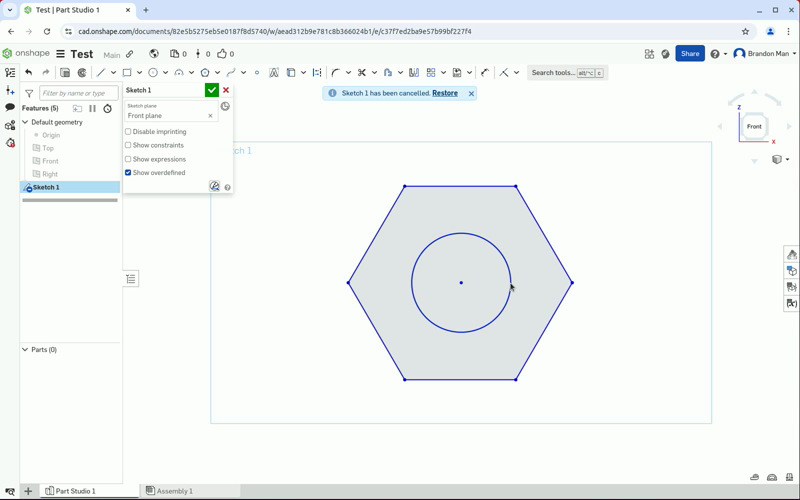
mouse_move(548, 279)
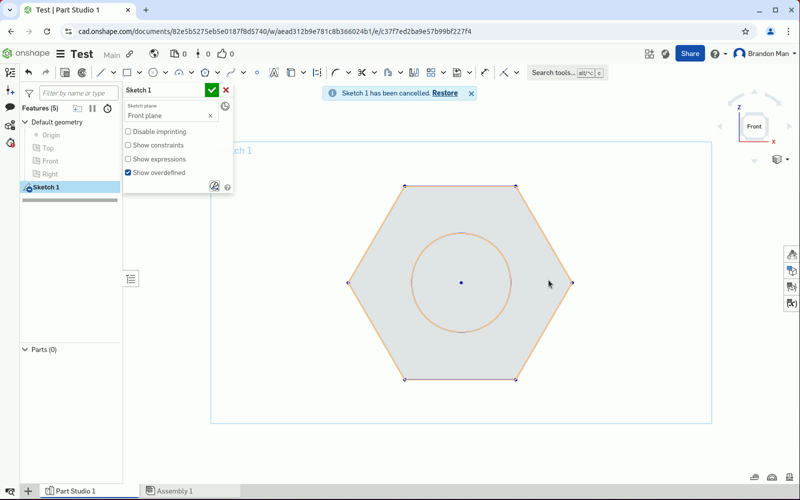
click(548, 279)
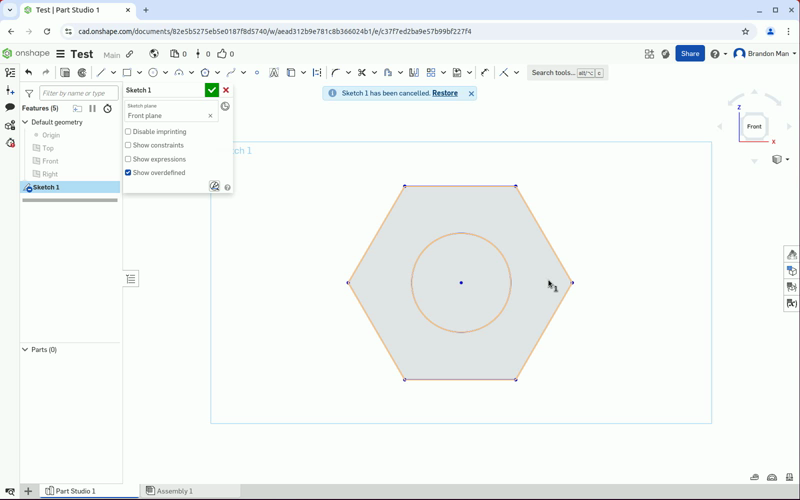
mouse_move(73, 352)
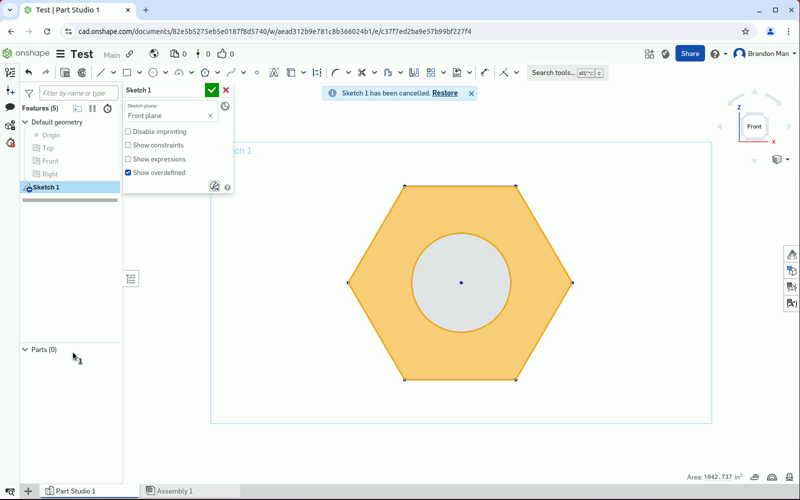
key(shift+y)
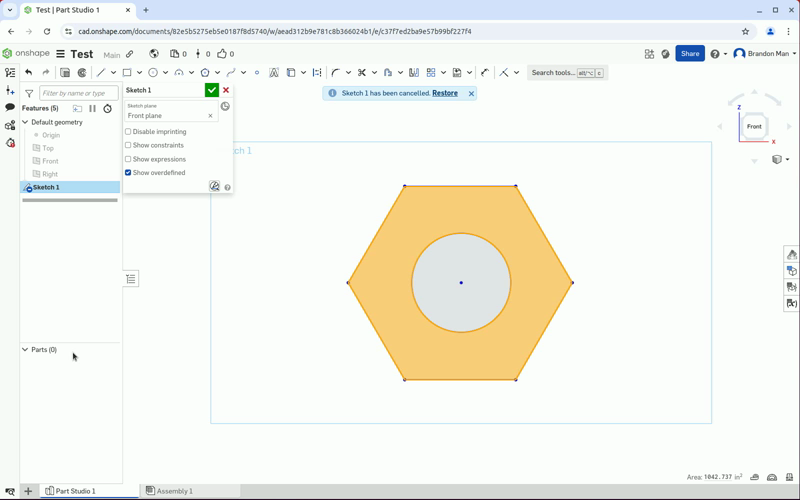
key(shift+e)
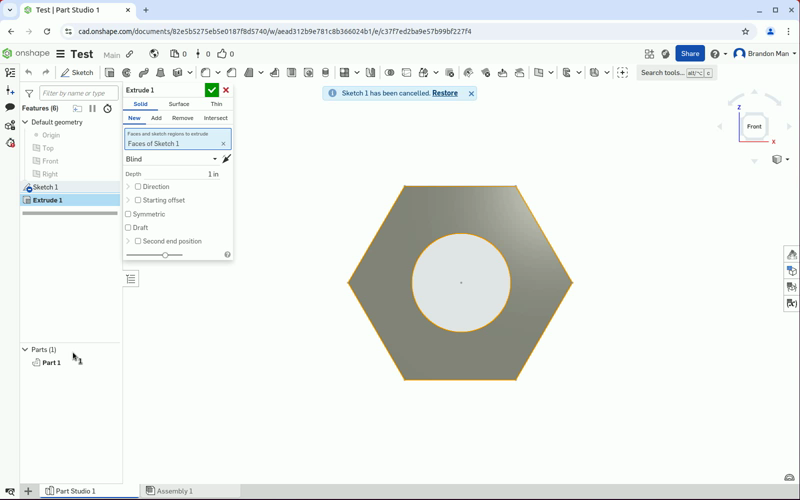
mouse_move(143, 106)
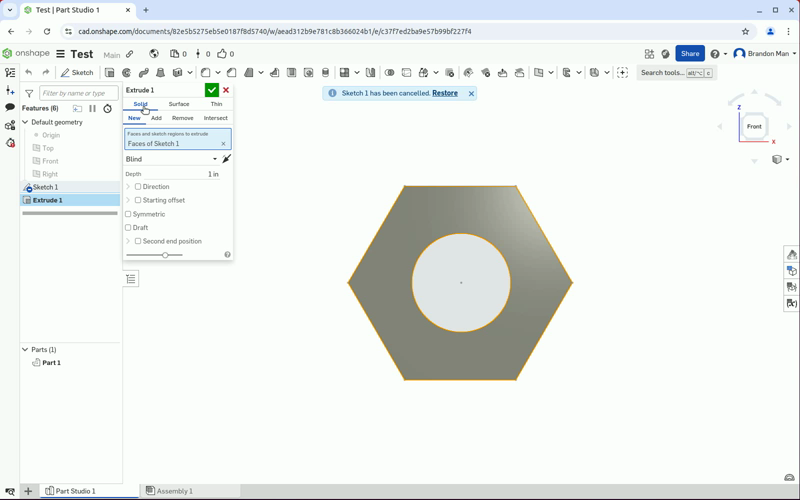
click(143, 106)
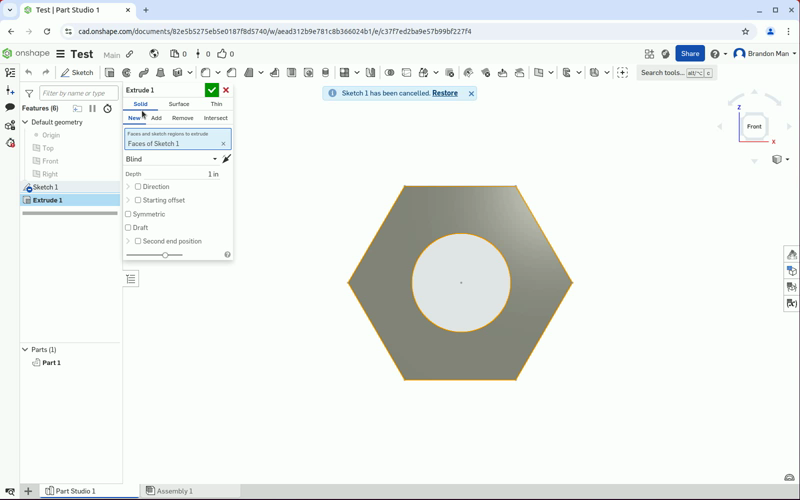
mouse_move(137, 120)
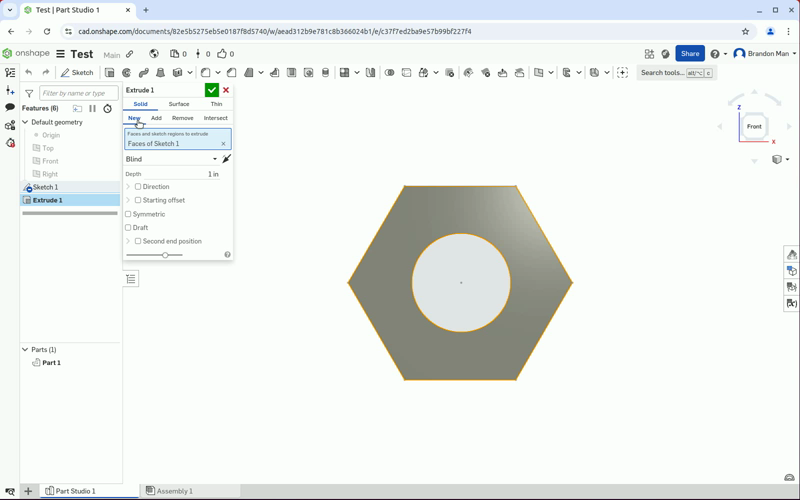
click(137, 120)
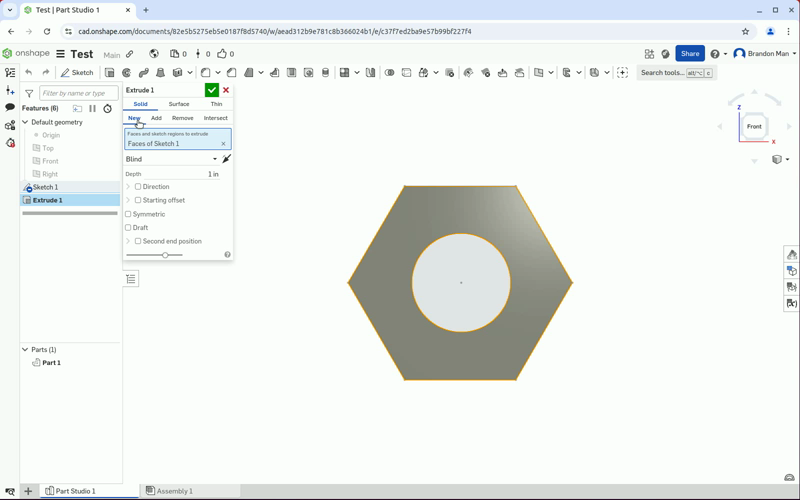
key(tab, 4)
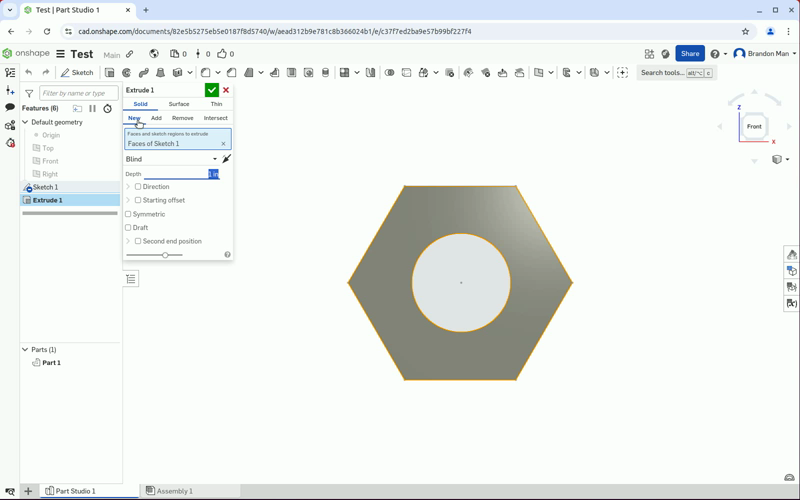
text(10.11)
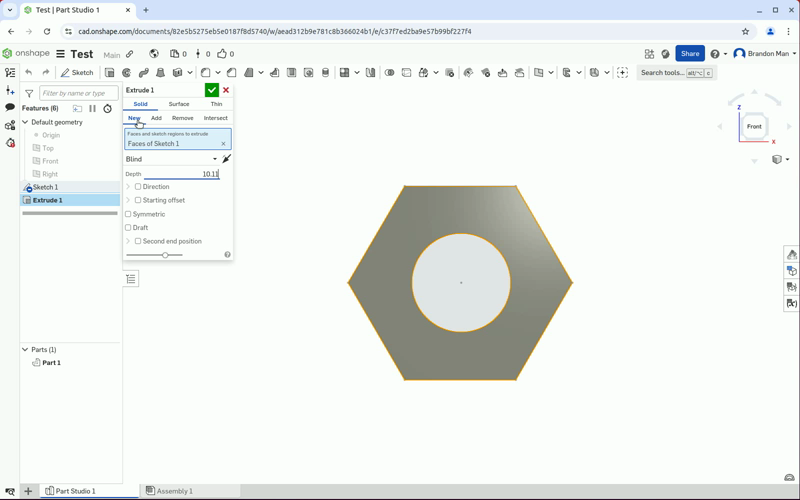
key(enter)
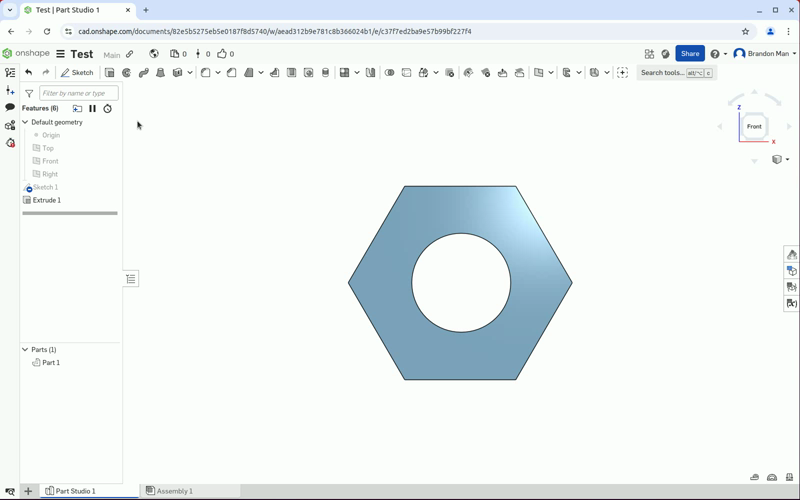
key(shift+h)
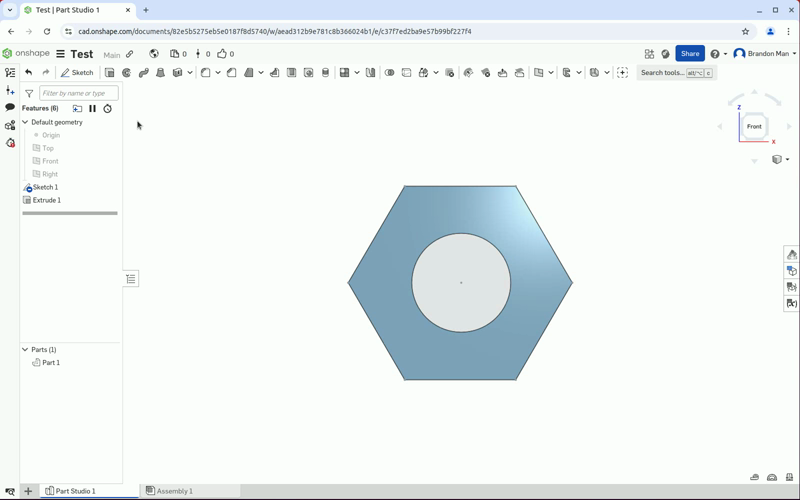
key(shift+h)
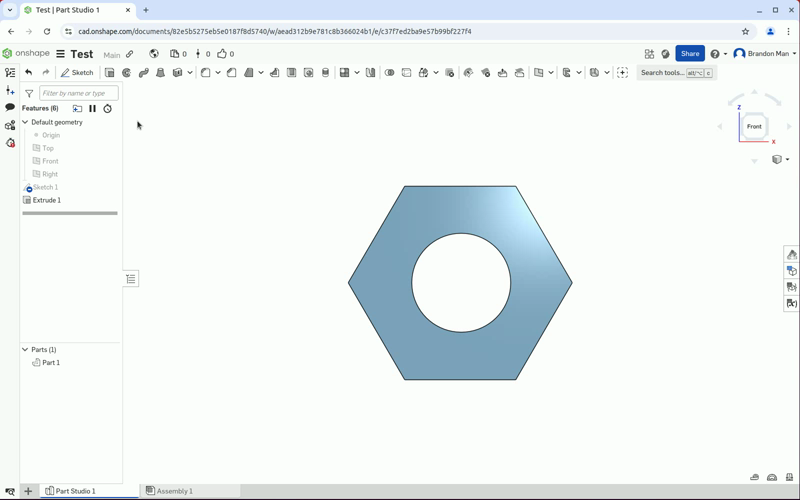
mouse_move(73, 189)
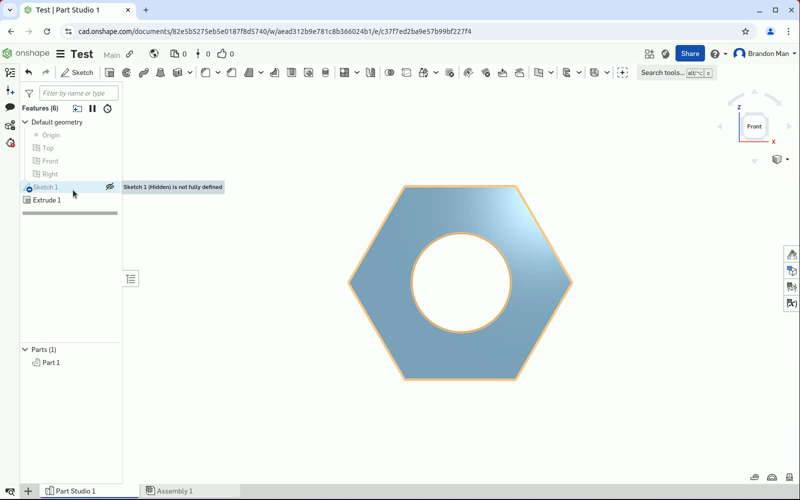
click(73, 189)
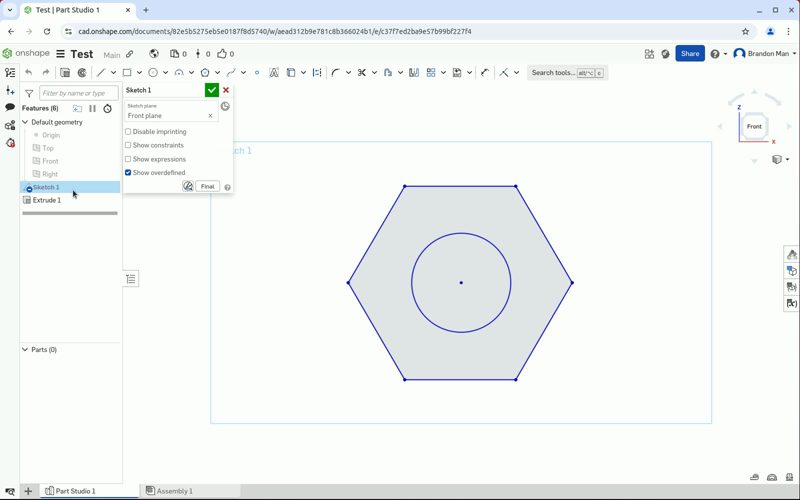
mouse_move(229, 92)
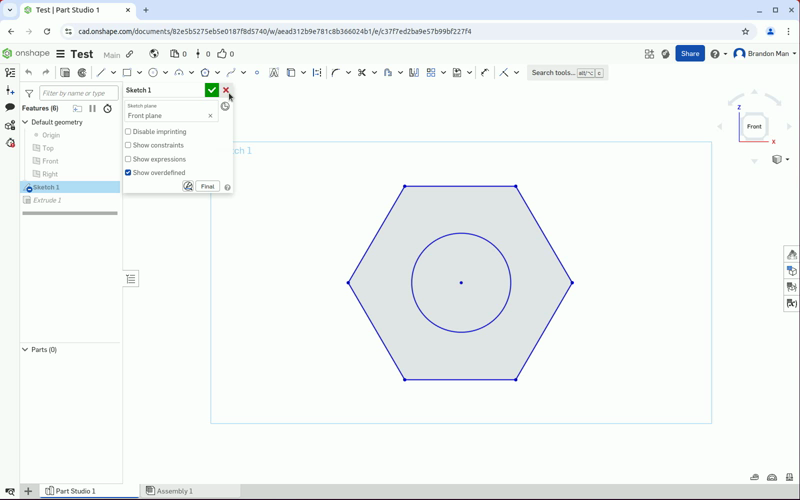
click(229, 92)
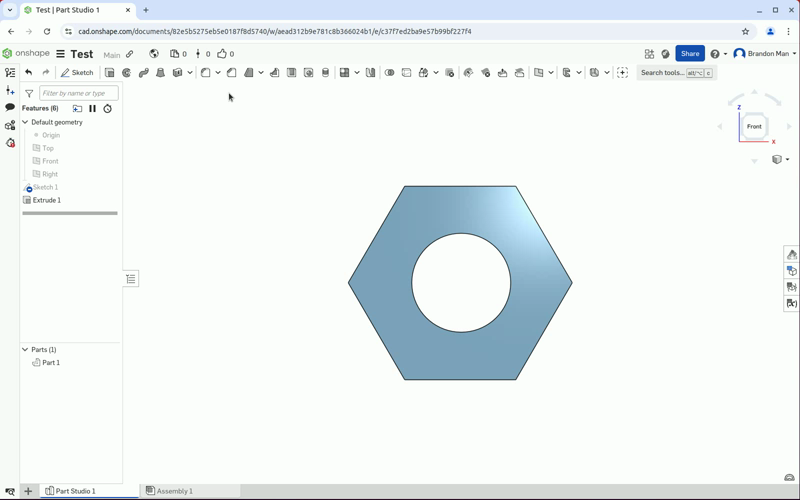
mouse_move(541, 75)
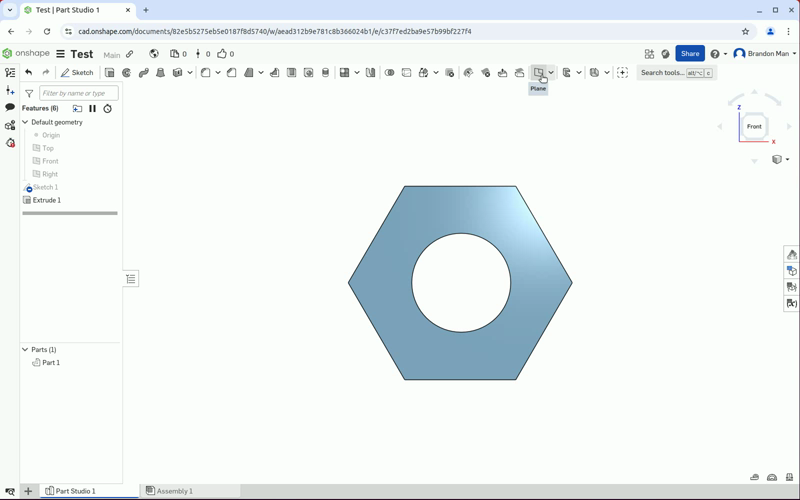
click(541, 75)
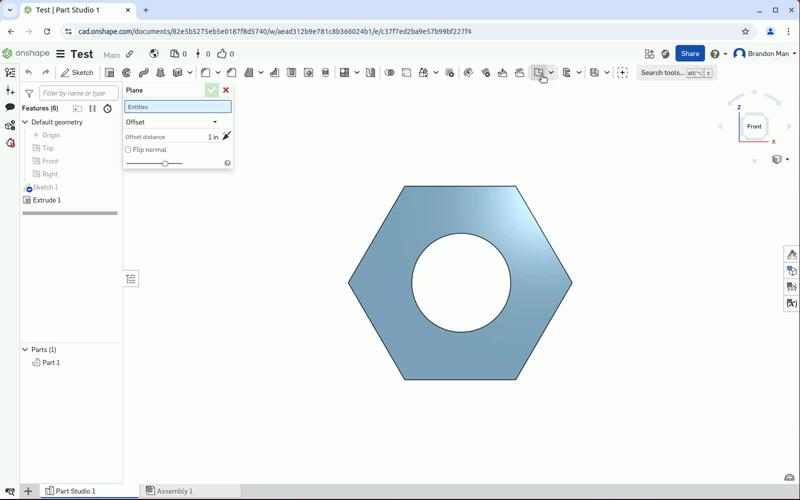
mouse_move(73, 163)
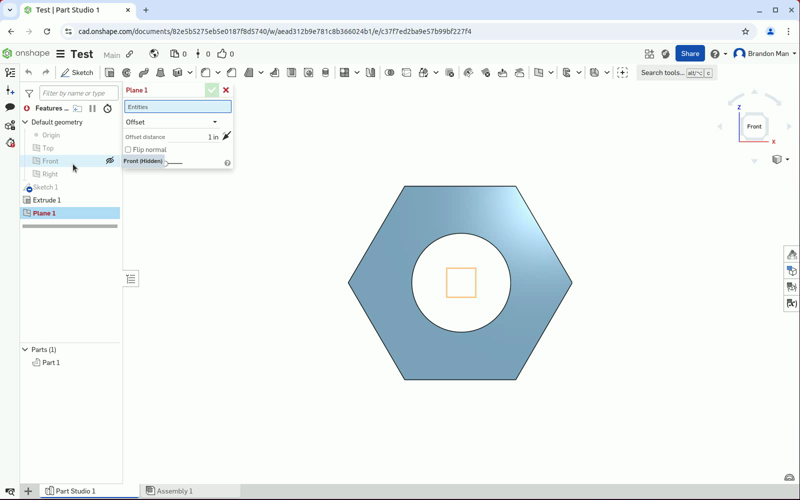
click(73, 163)
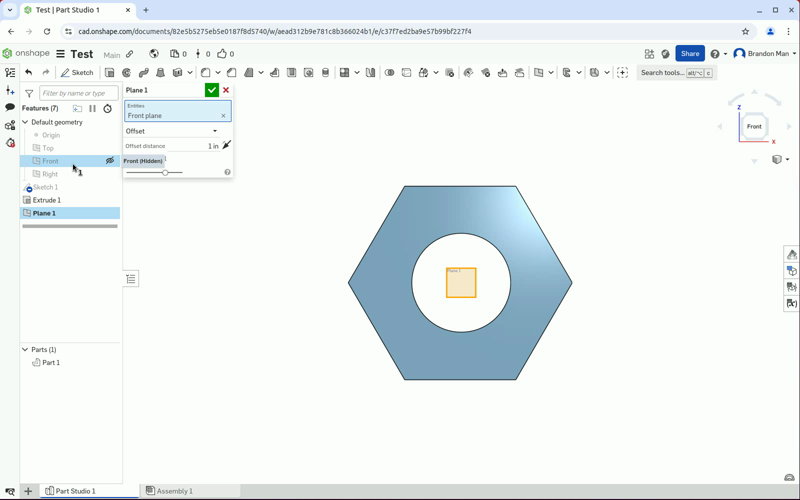
key(tab, 2)
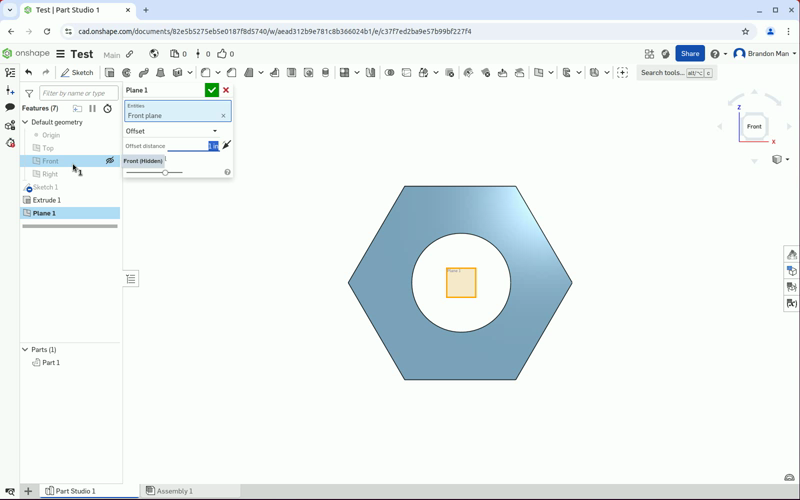
text(10.106)
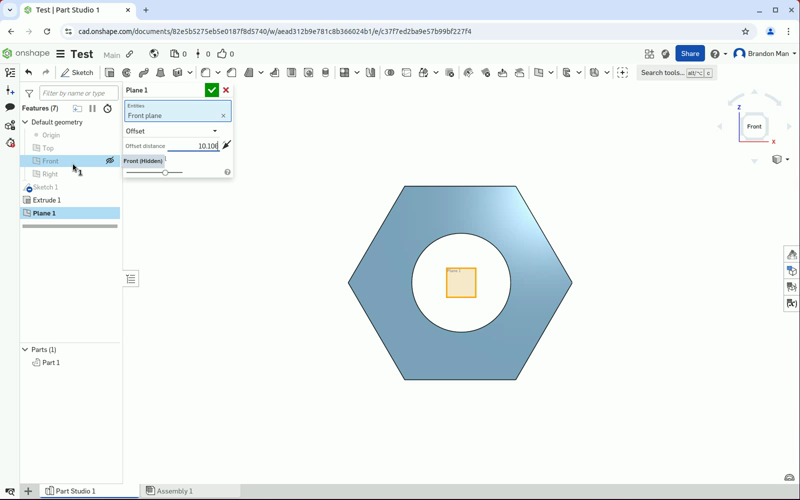
key(enter, 2)
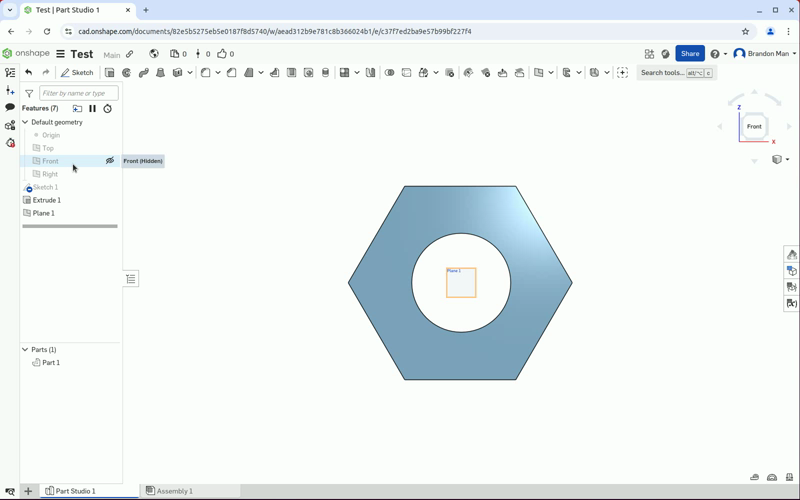
key(shift+s)
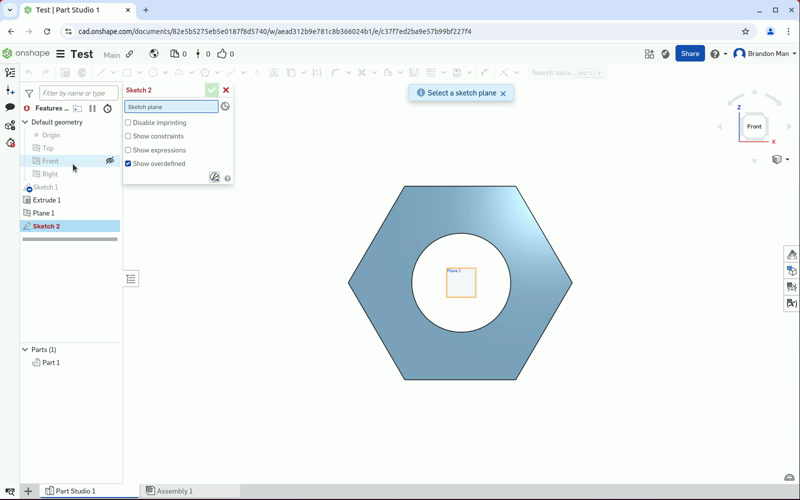
mouse_move(73, 215)
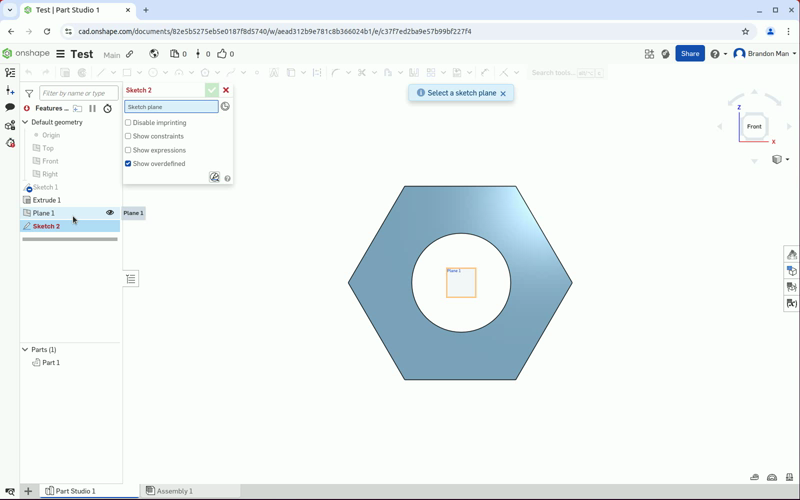
click(73, 215)
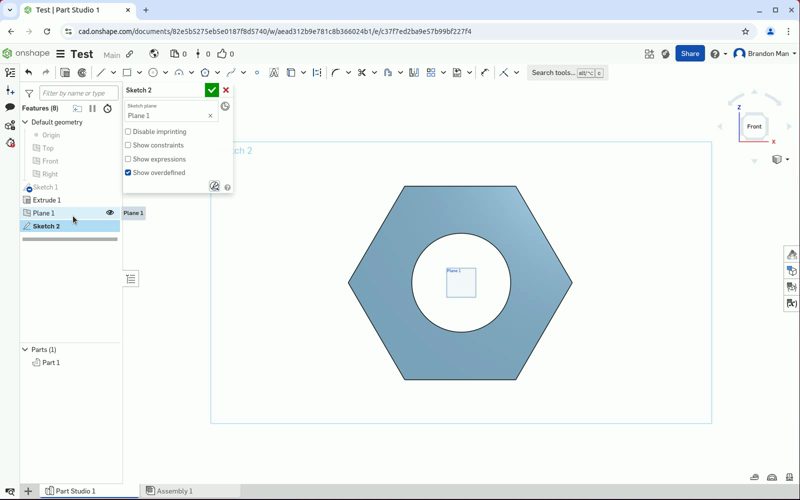
mouse_move(73, 352)
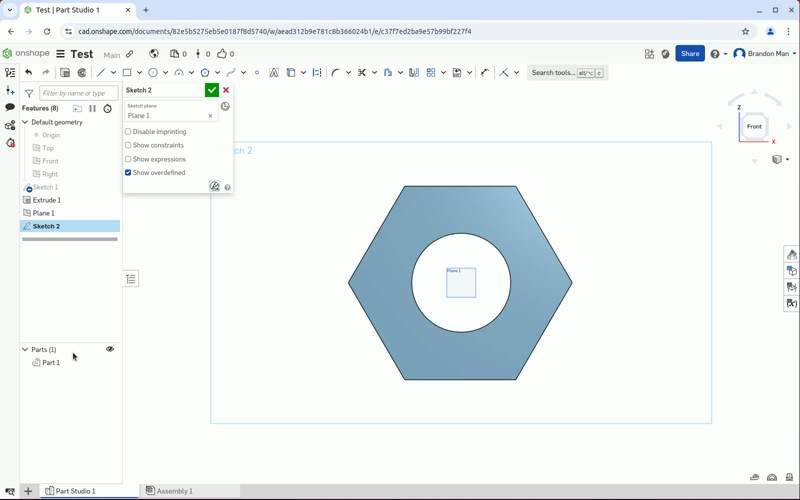
key(y)
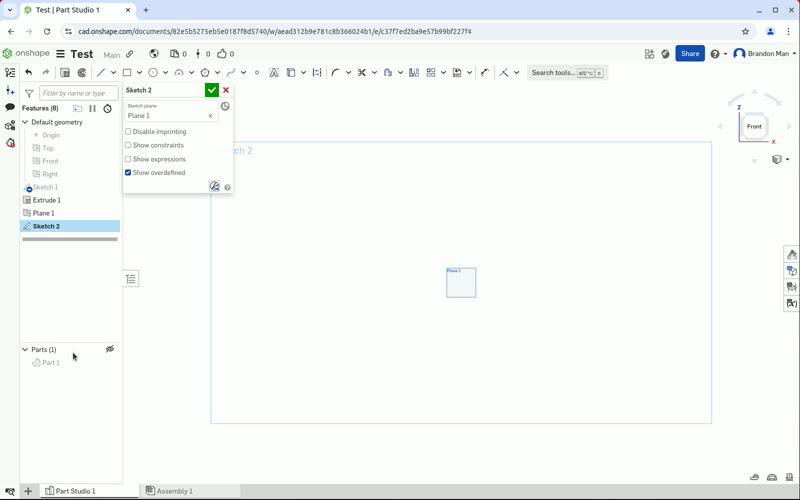
key(l)
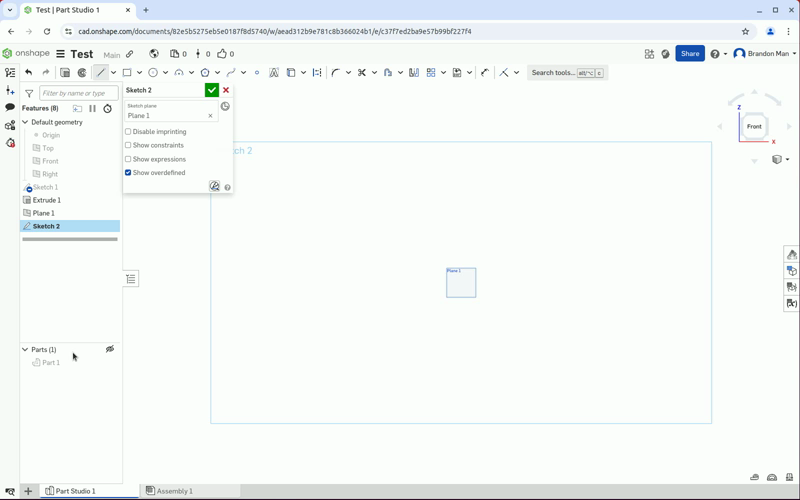
key_down(shift)
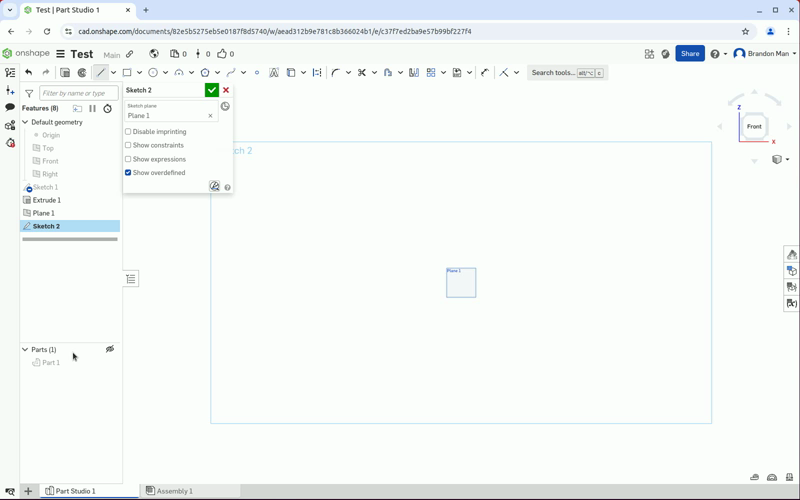
mouse_move(348, 282)
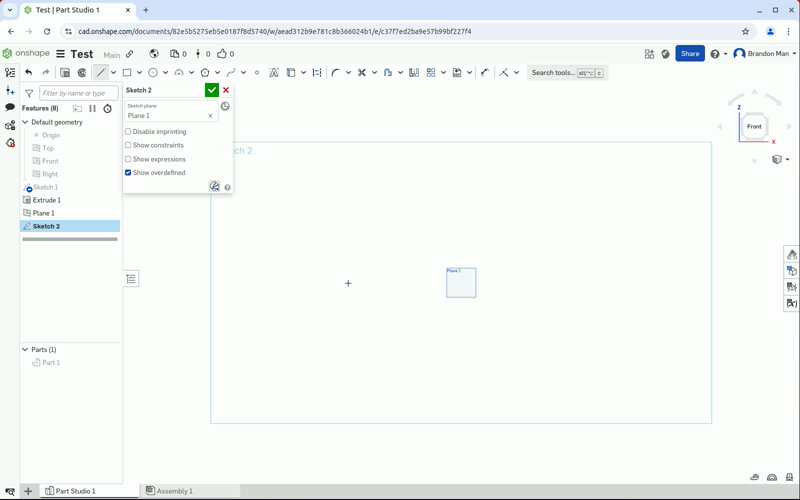
click(348, 282)
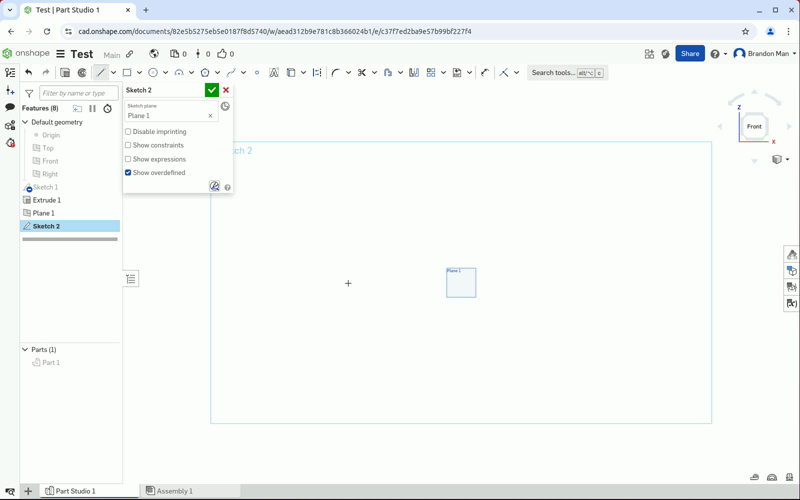
key_up(shift)
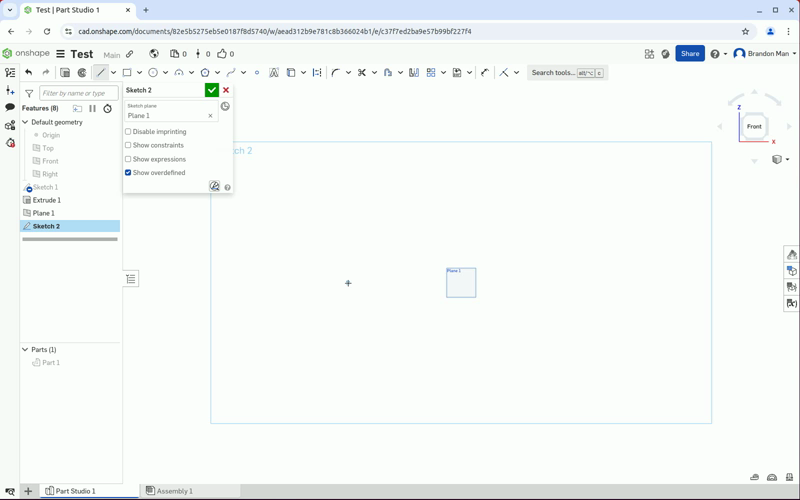
key_down(shift)
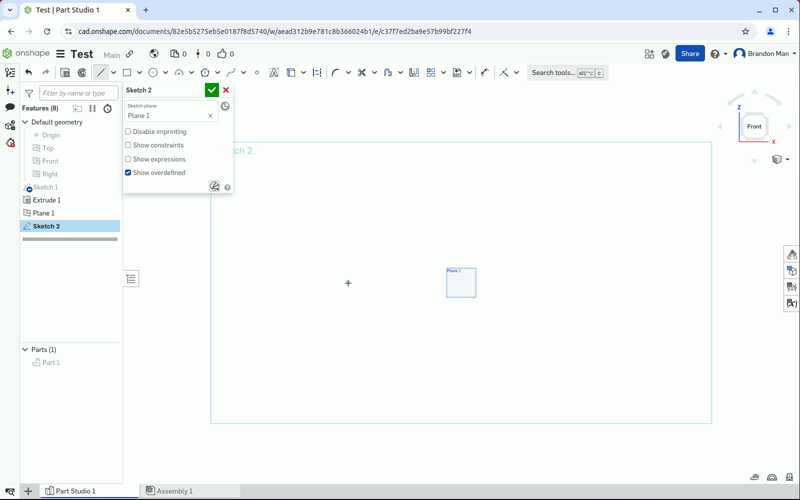
mouse_move(378, 282)
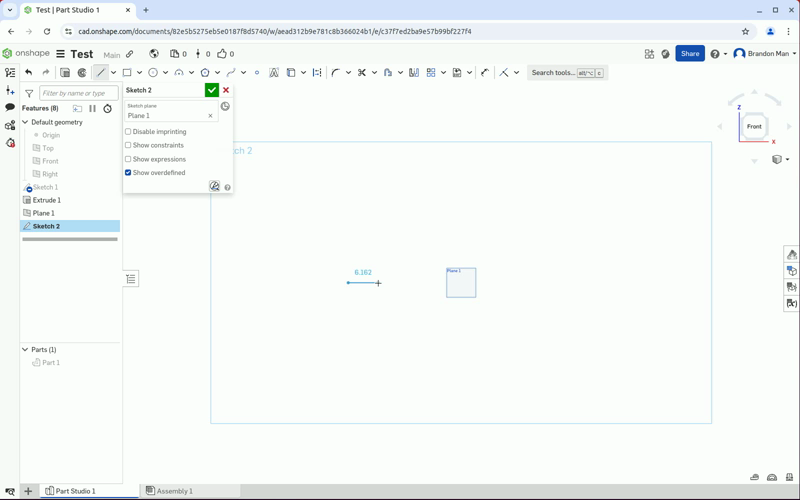
mouse_move(376, 332)
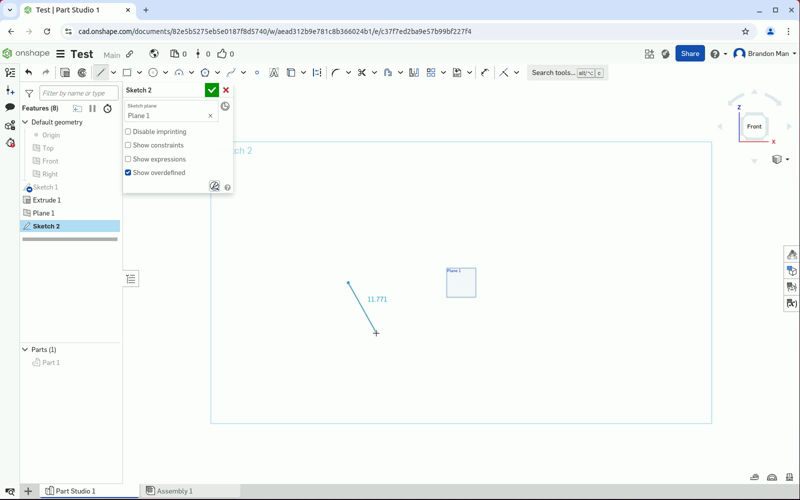
click(376, 332)
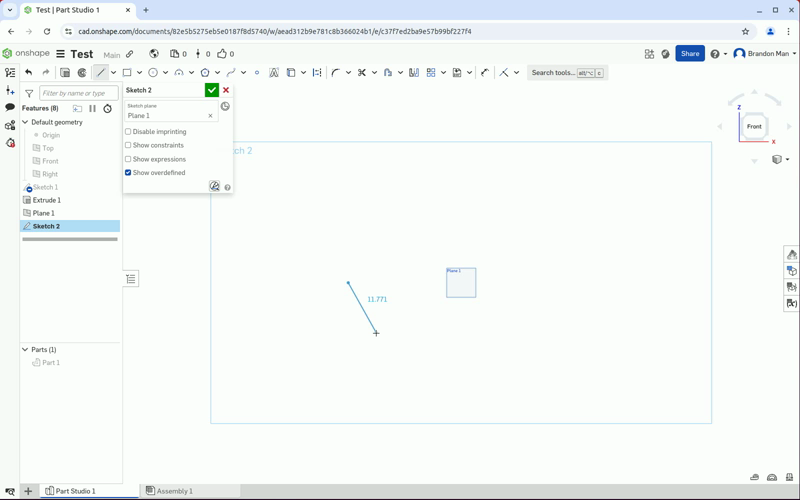
key_up(shift)
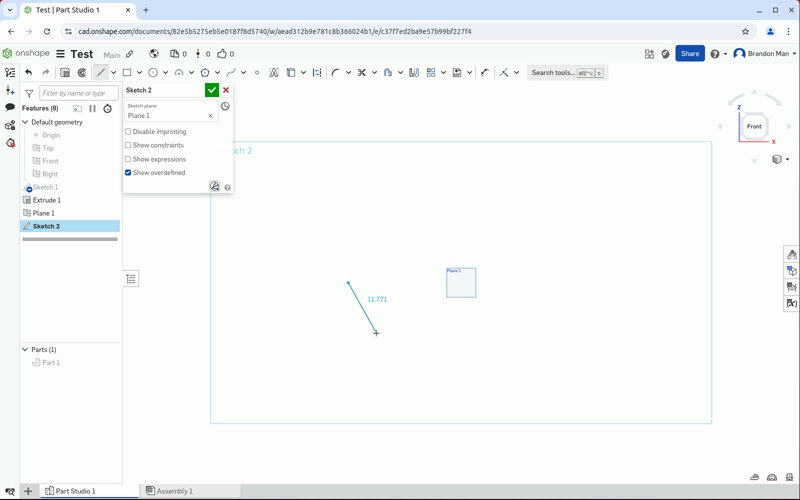
key(esc)
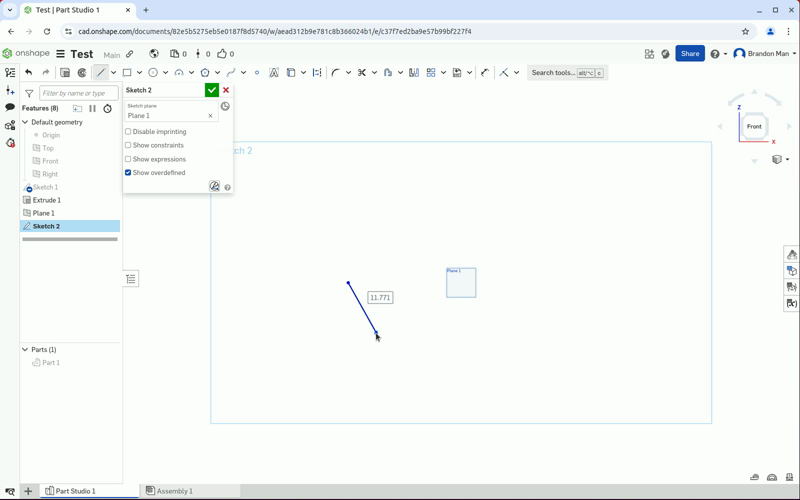
key(a)
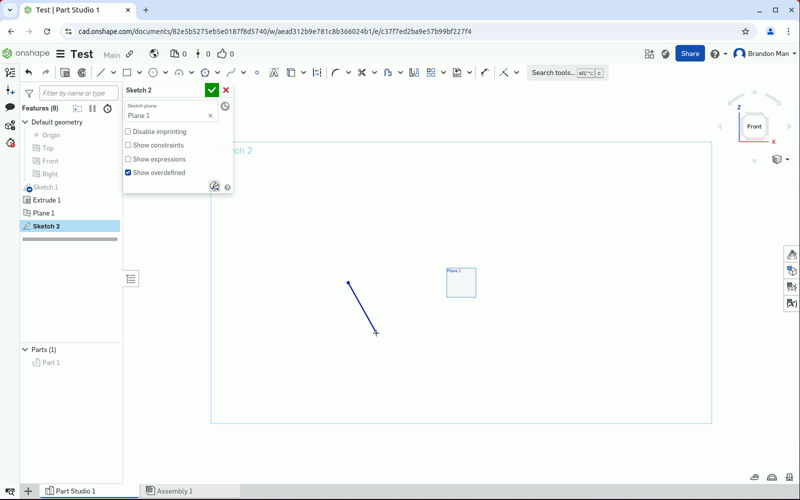
mouse_move(376, 332)
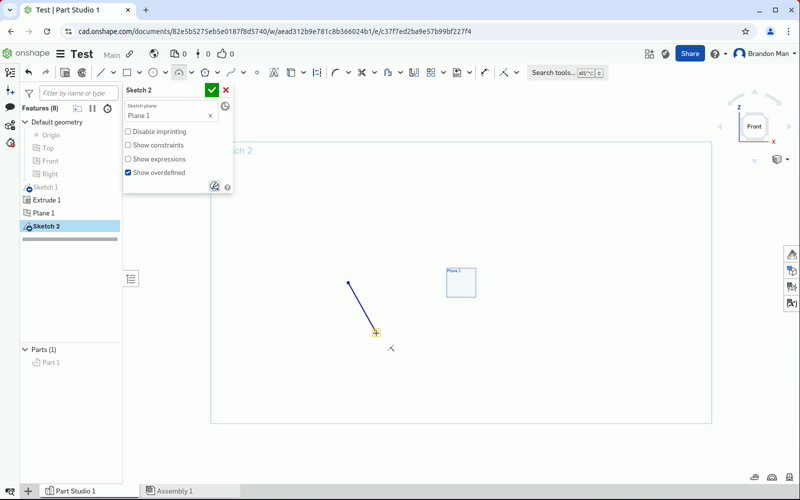
click(376, 332)
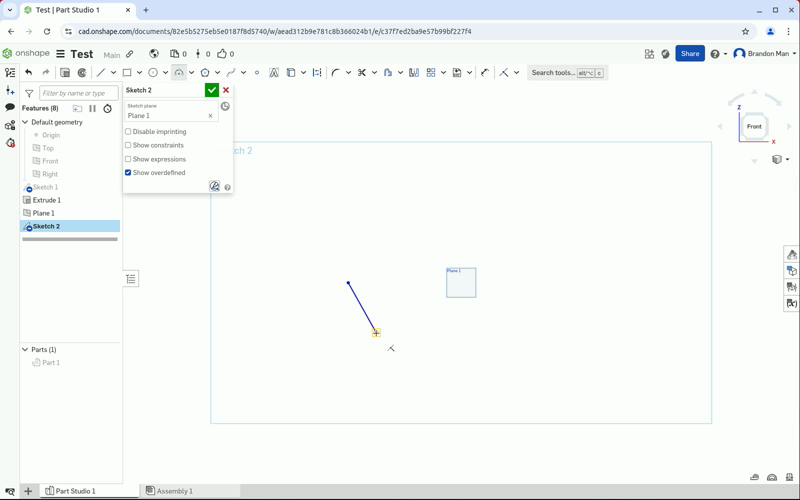
key_down(shift)
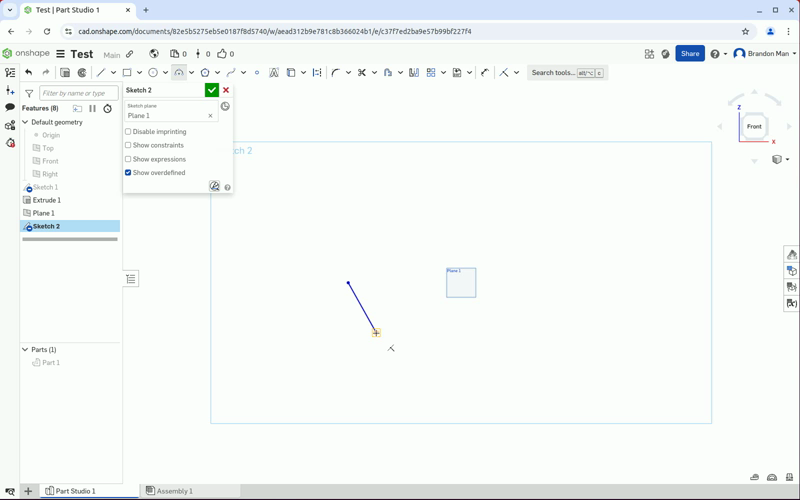
mouse_move(377, 233)
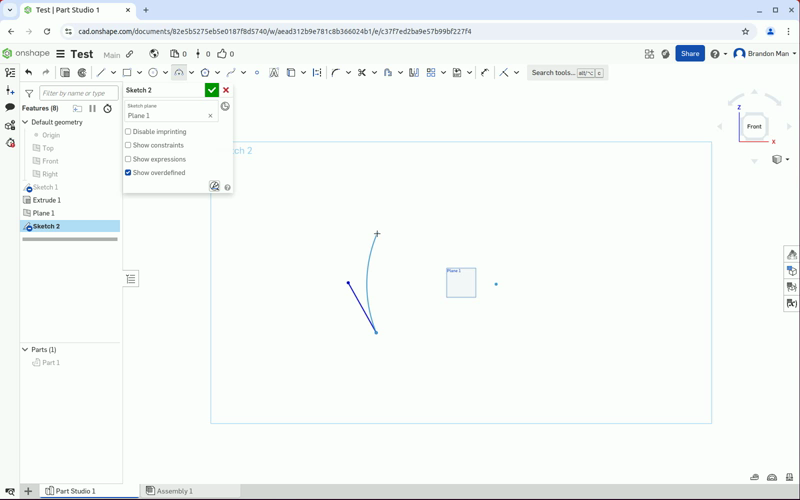
click(377, 233)
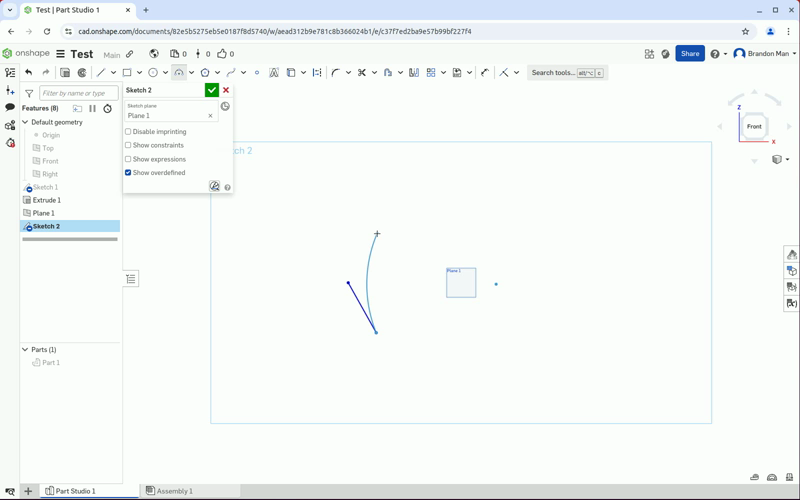
mouse_move(363, 282)
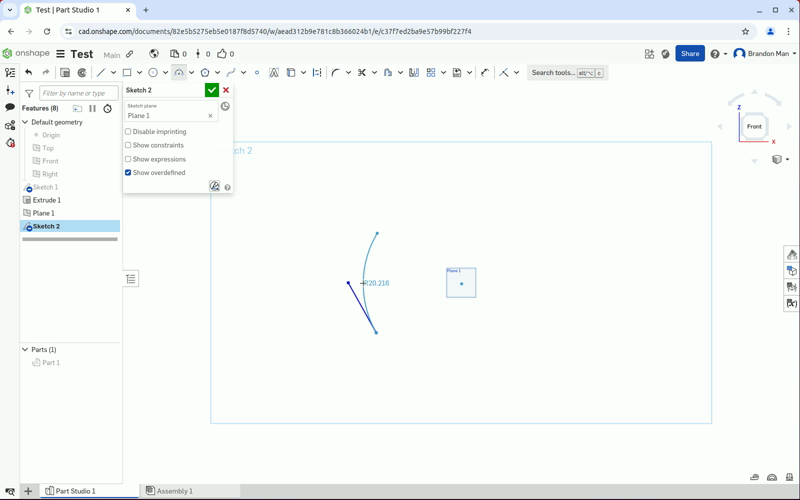
click(363, 282)
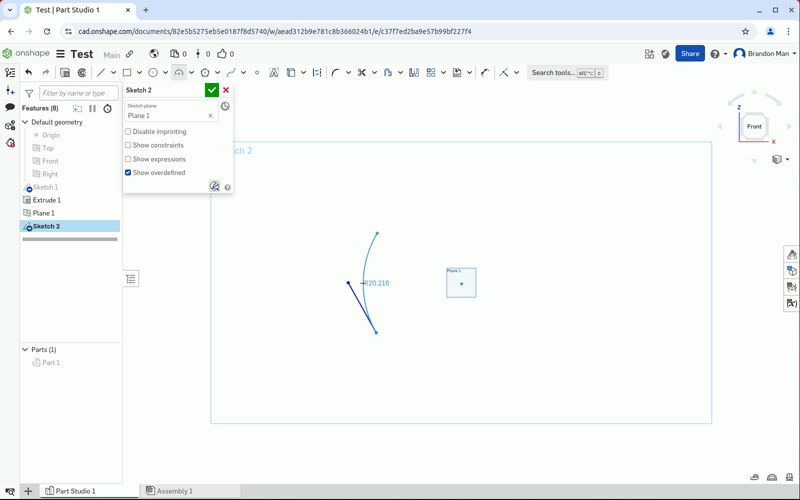
key_up(shift)
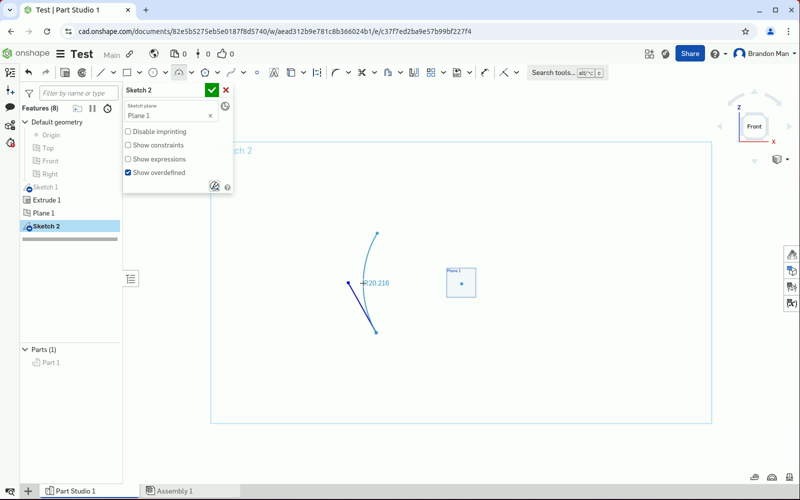
key(esc)
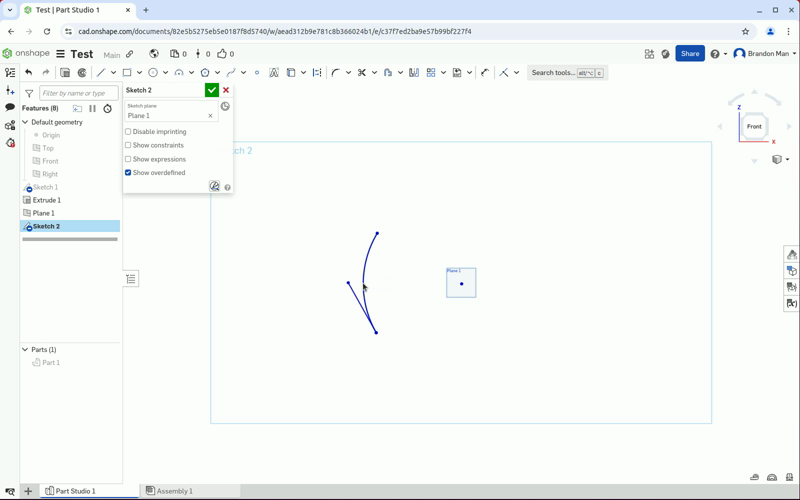
key(l)
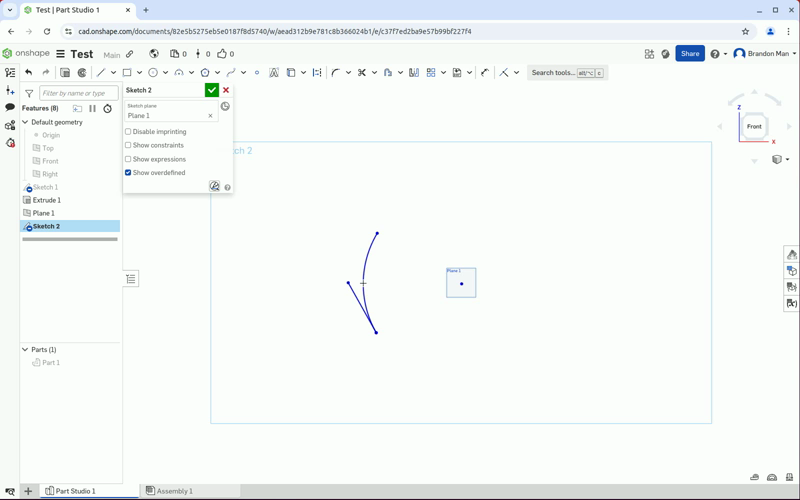
mouse_move(377, 233)
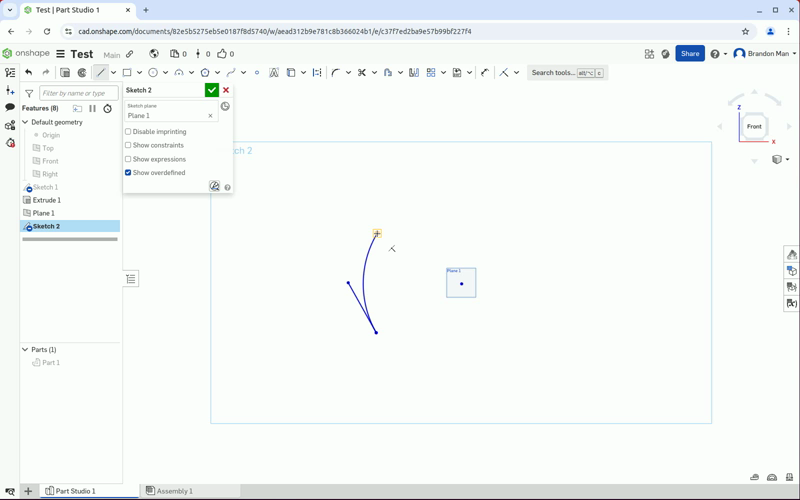
click(377, 233)
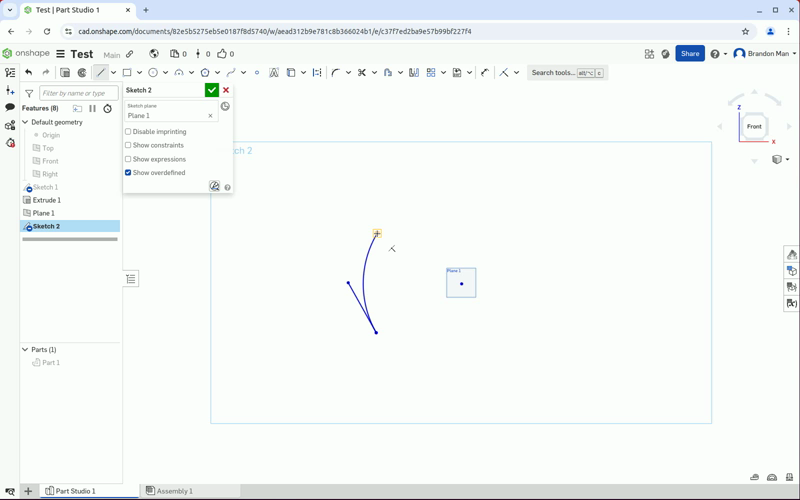
mouse_move(407, 233)
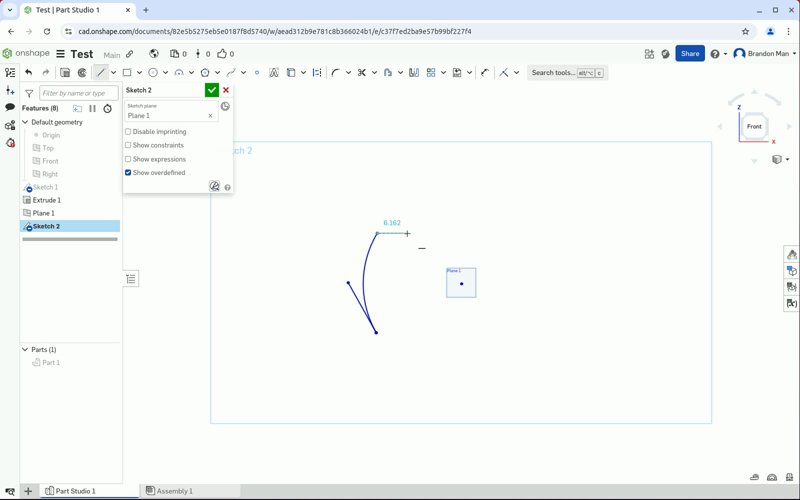
key_down(shift)
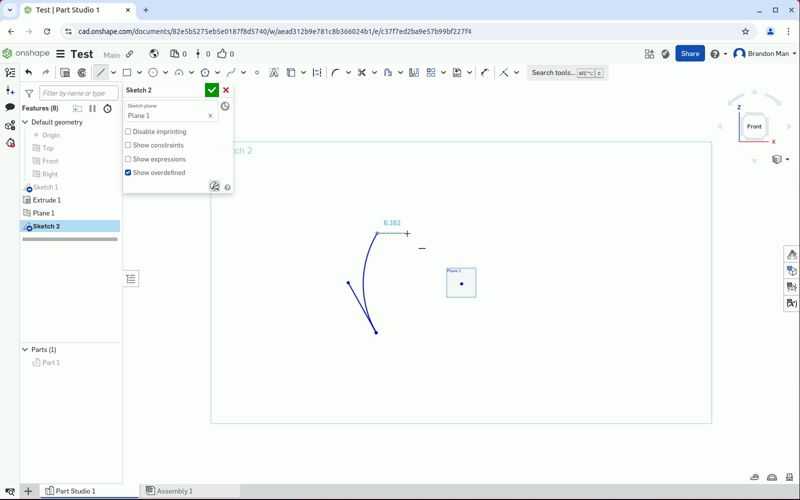
mouse_move(348, 282)
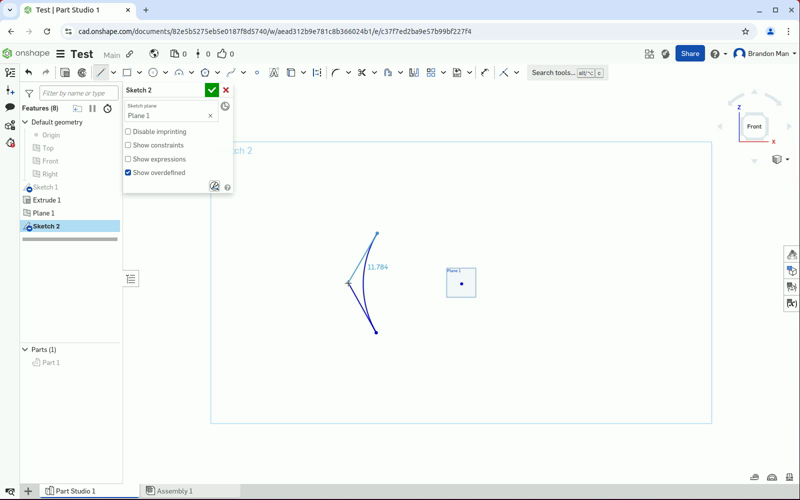
key_up(shift)
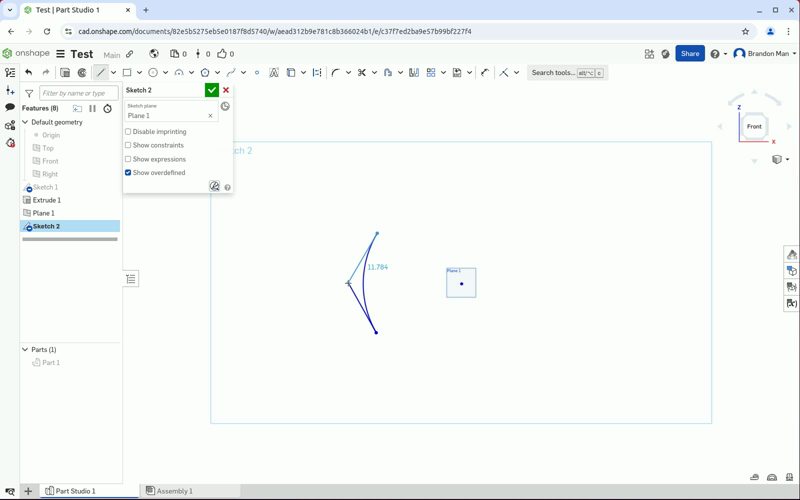
click(348, 282)
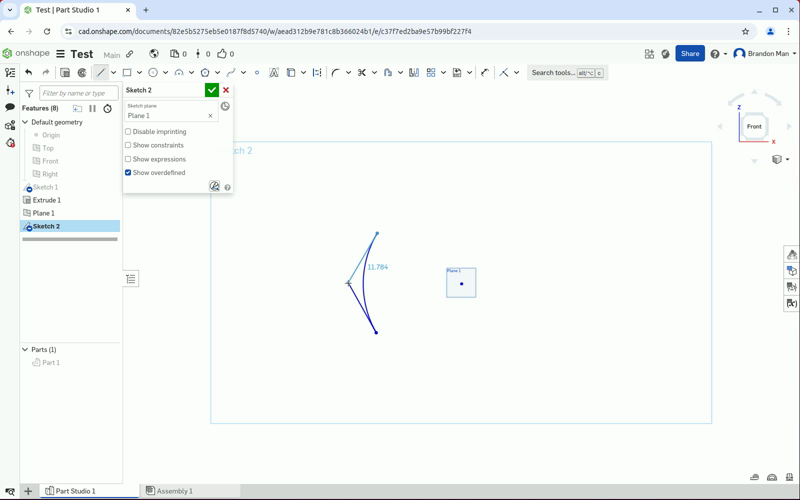
key(esc)
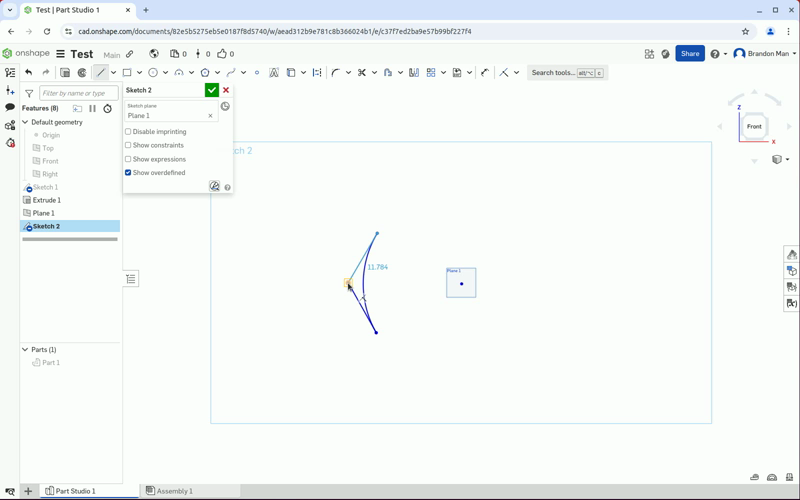
mouse_move(361, 282)
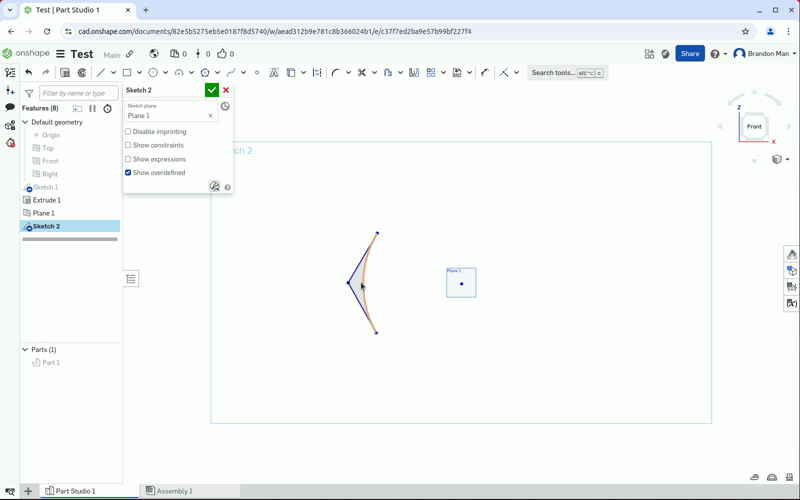
scroll(6)
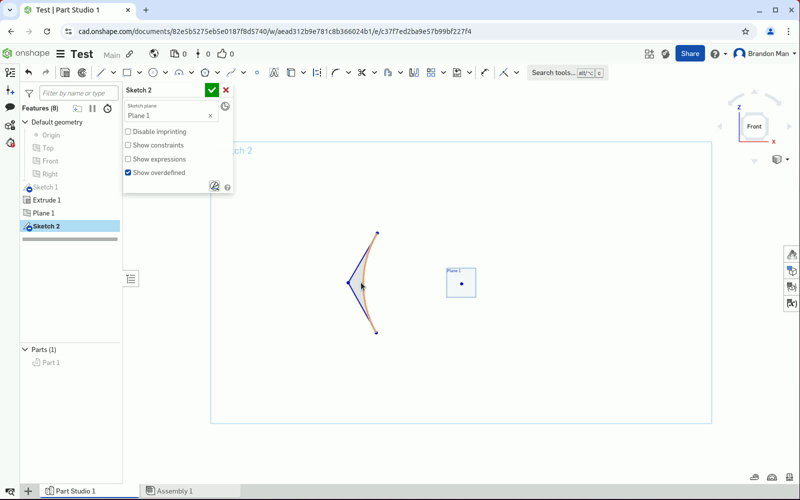
scroll(6)
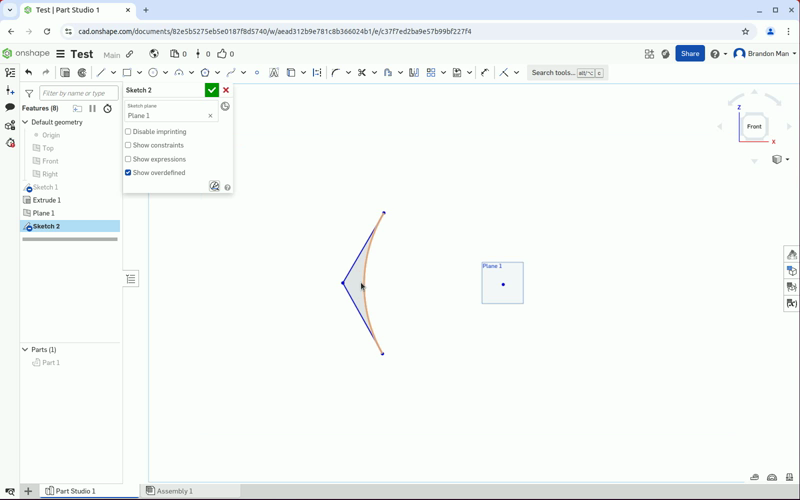
scroll(6)
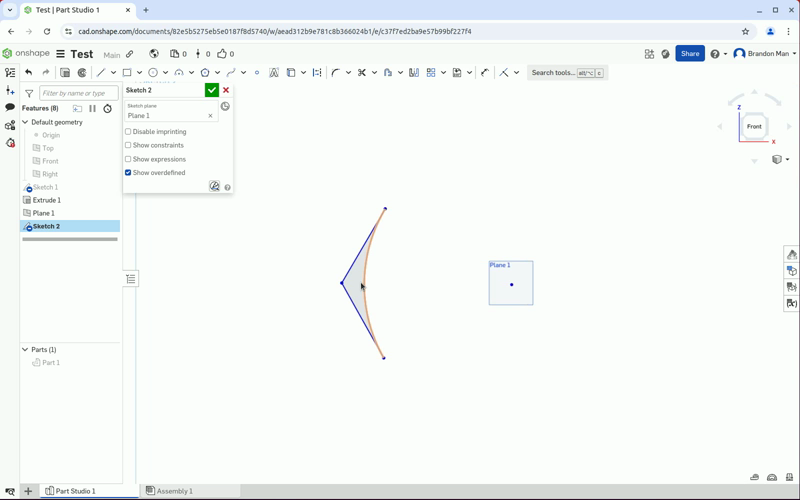
scroll(6)
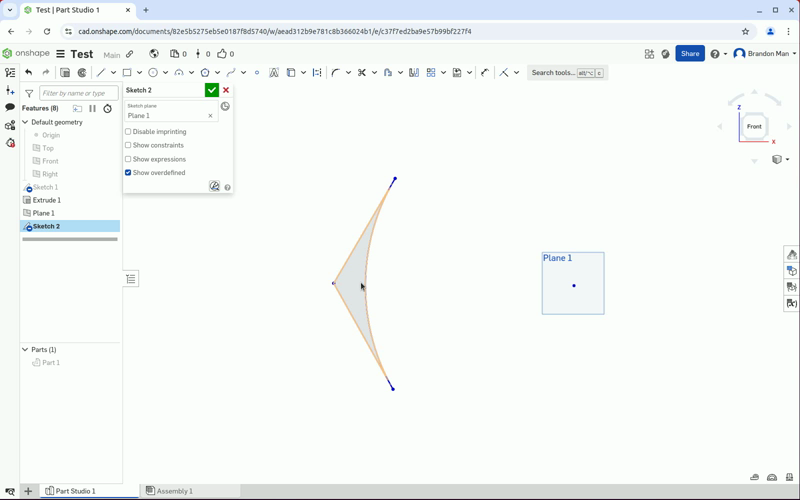
scroll(6)
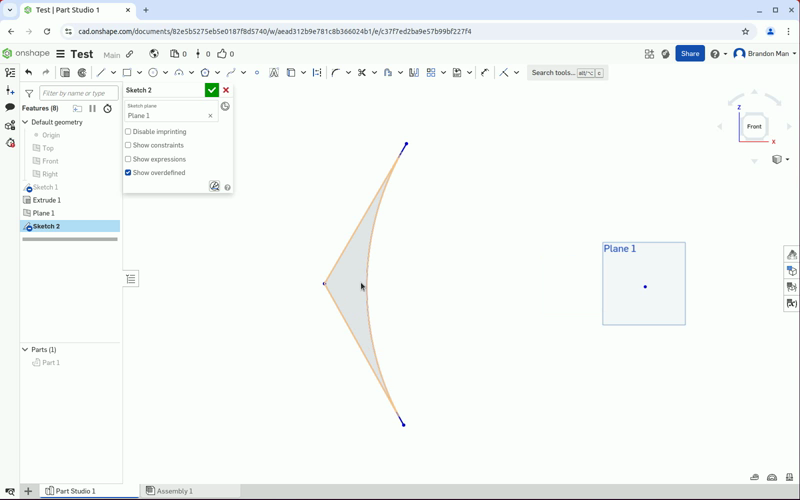
scroll(6)
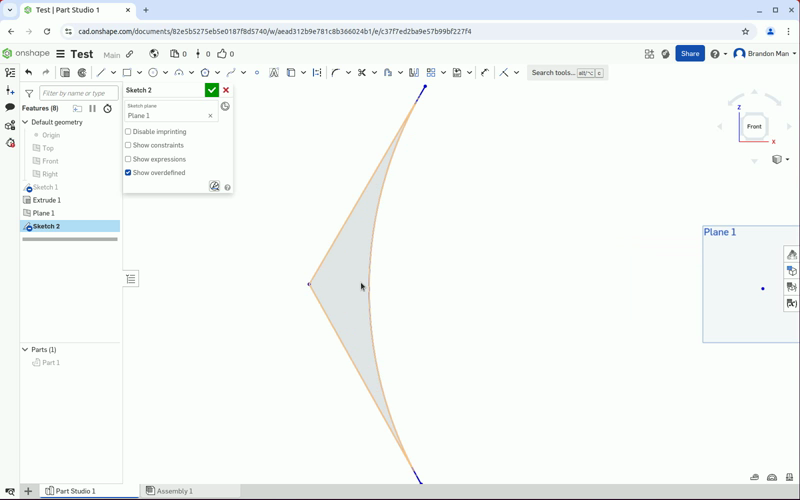
scroll(6)
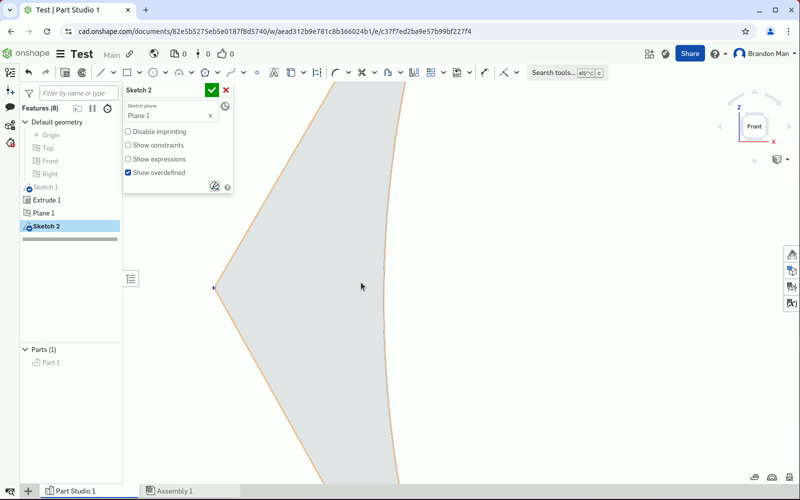
click(361, 282)
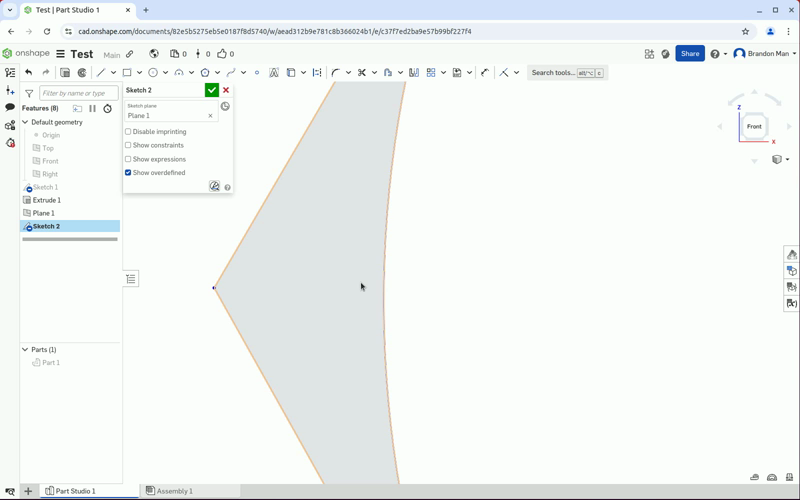
scroll(-6)
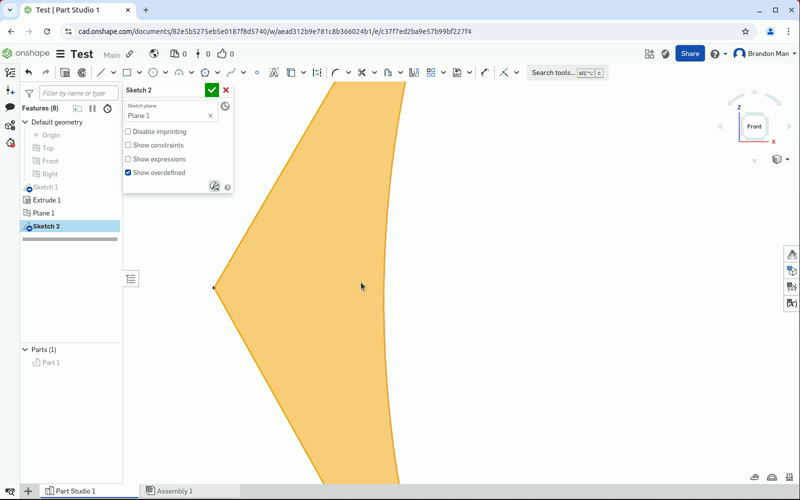
scroll(-6)
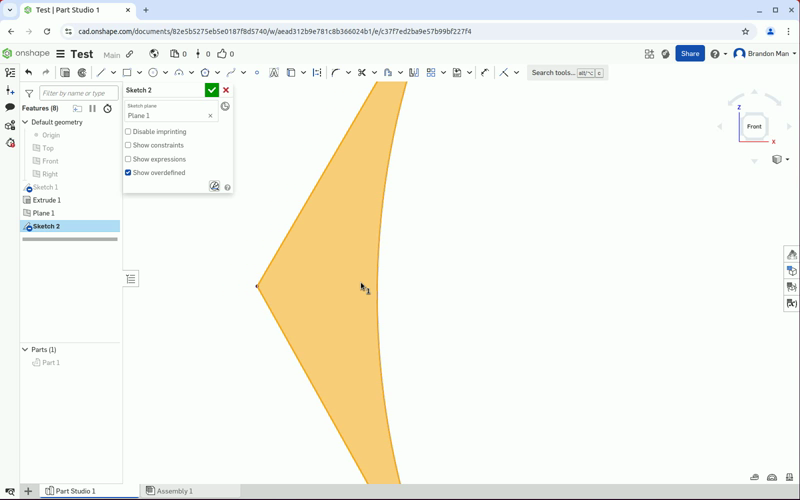
scroll(-6)
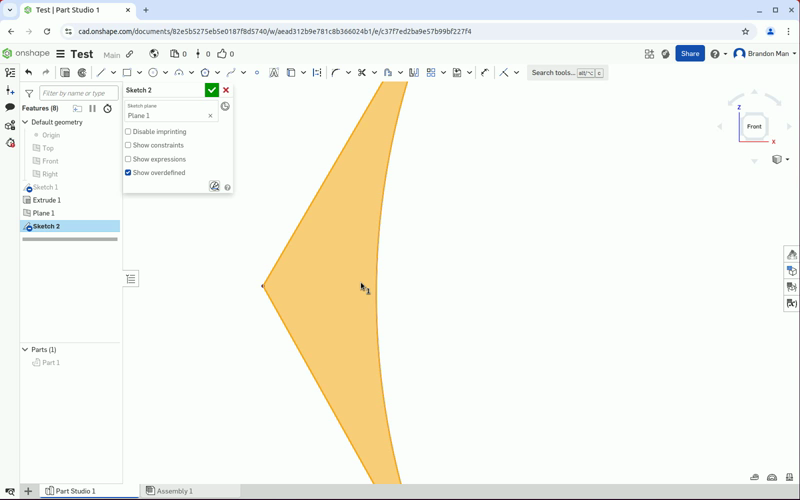
scroll(-6)
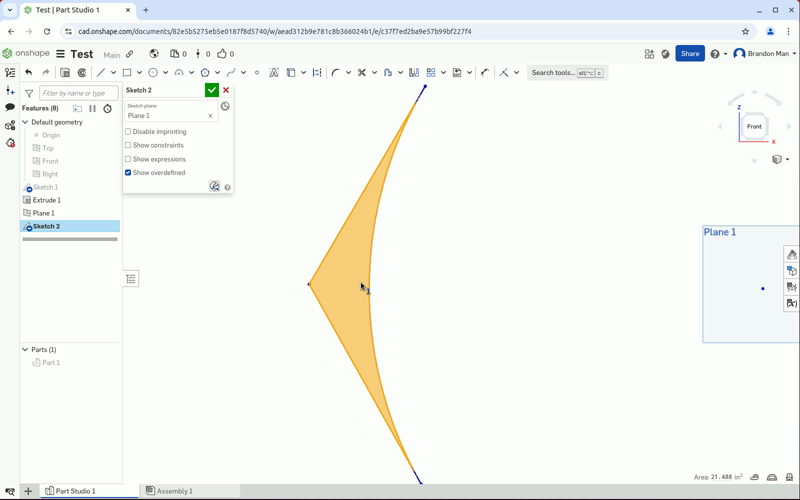
scroll(-6)
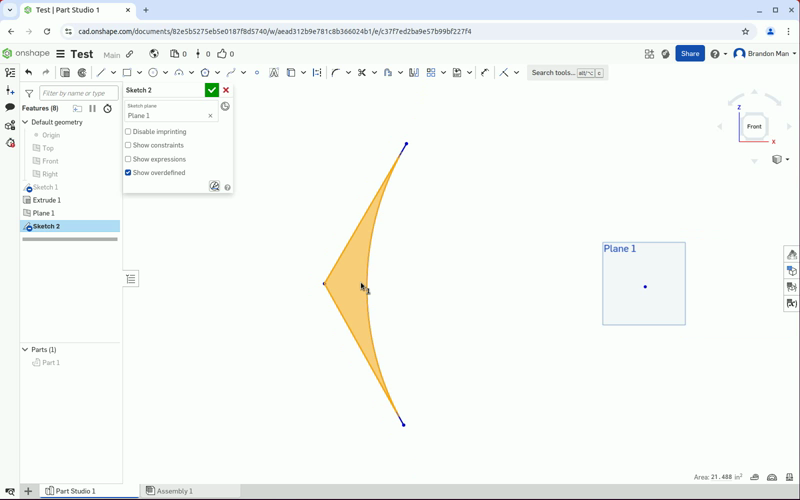
scroll(-6)
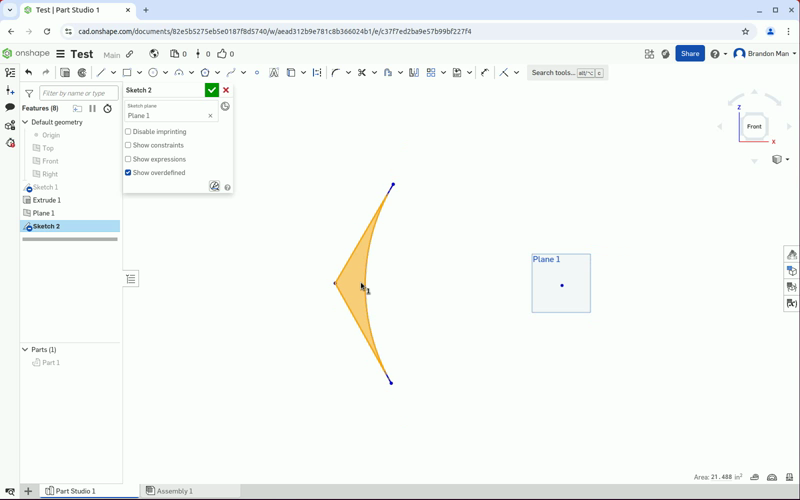
scroll(-6)
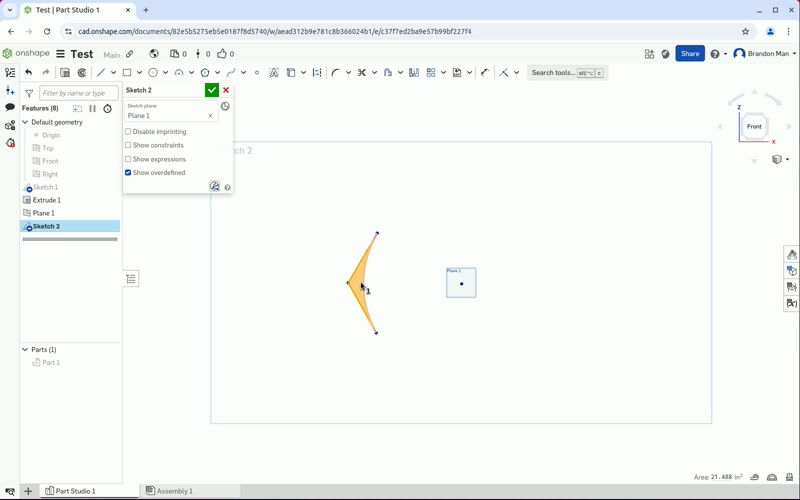
mouse_move(73, 352)
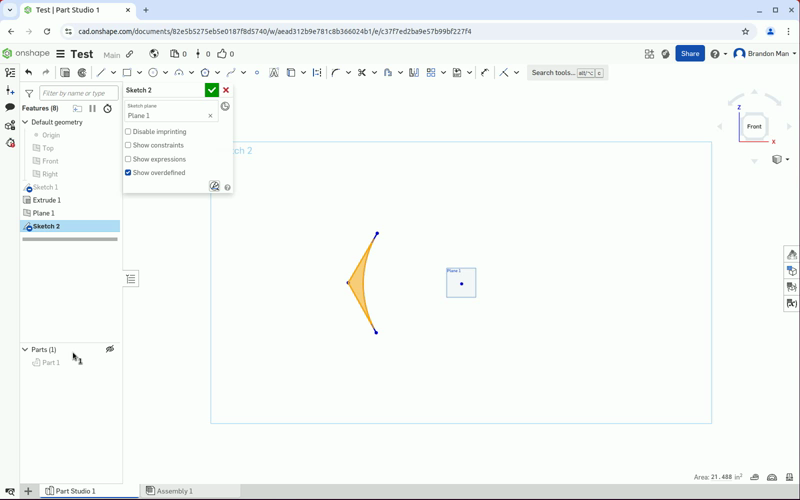
key(shift+y)
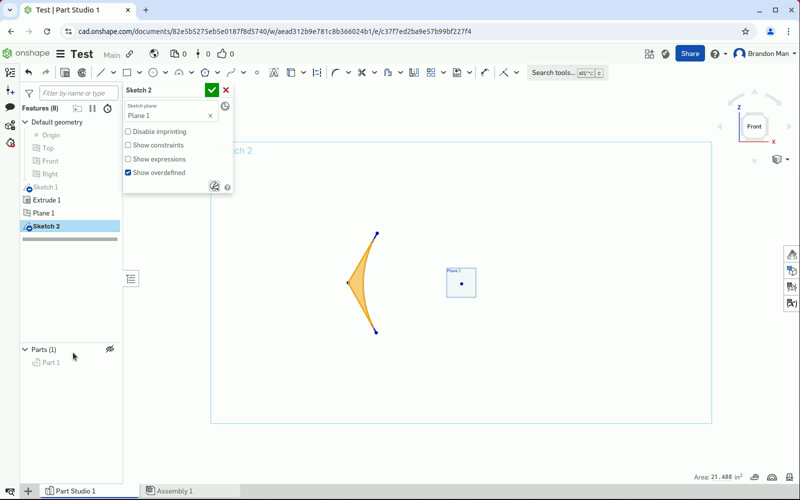
key(shift+e)
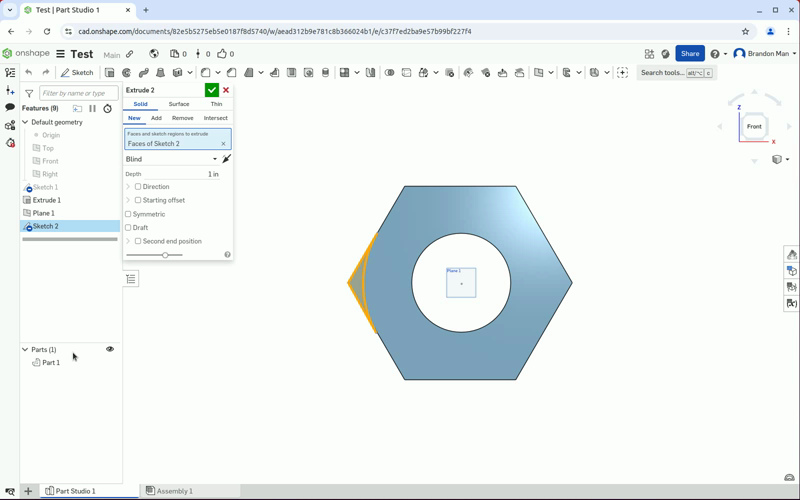
mouse_move(143, 106)
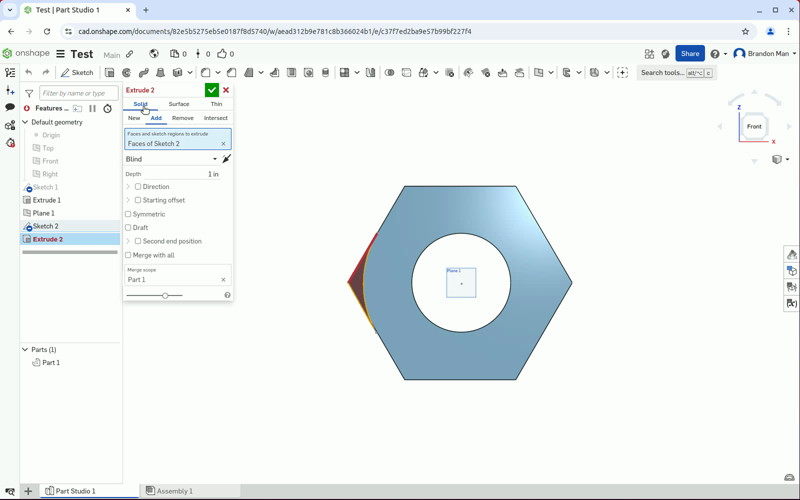
click(143, 106)
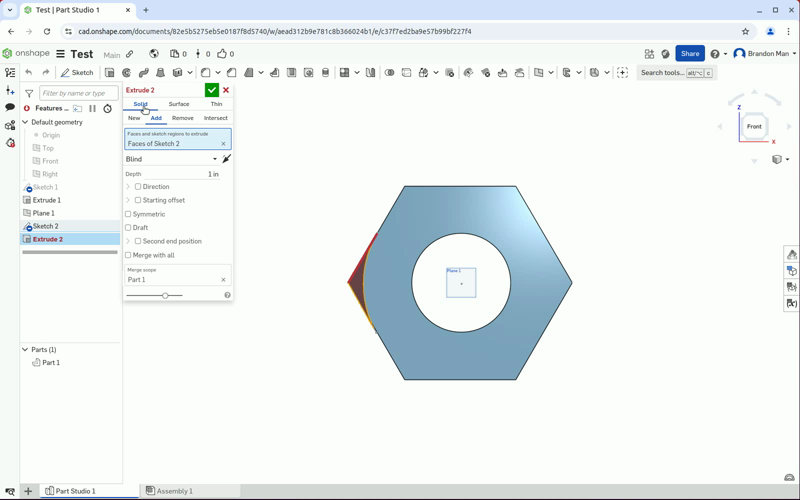
mouse_move(137, 120)
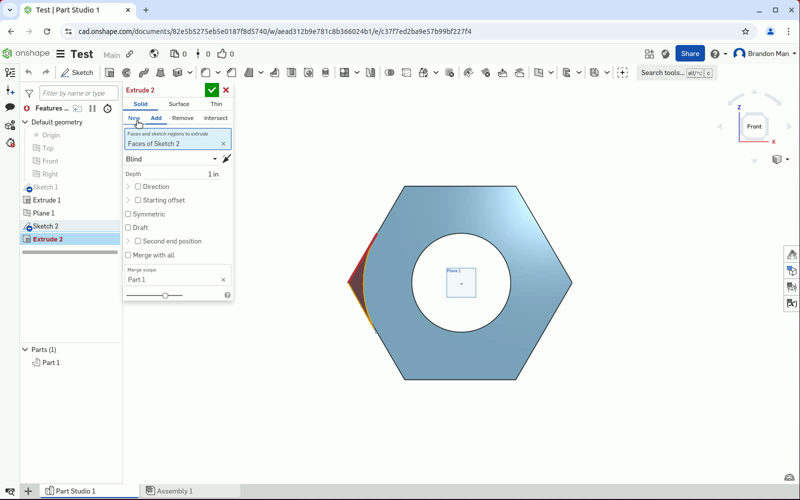
click(137, 120)
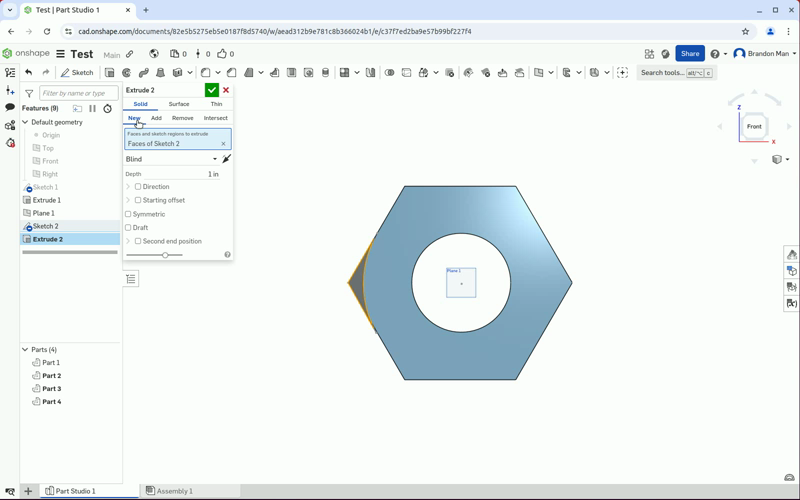
key(tab, 4)
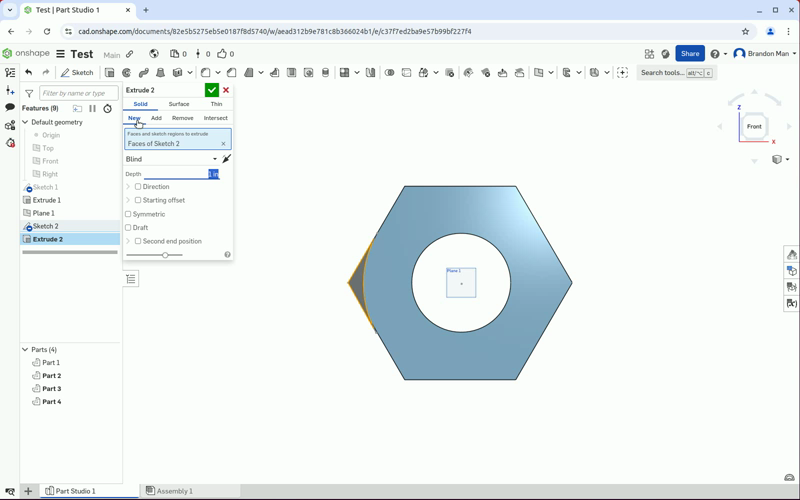
text(-0.481)
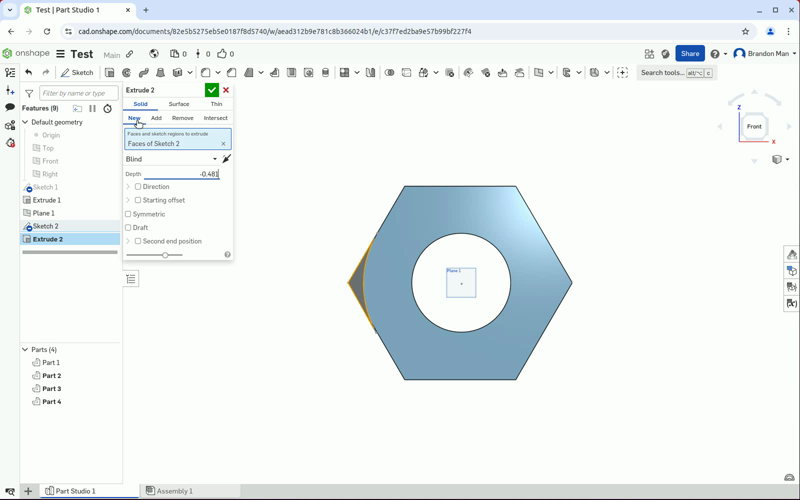
key(enter)
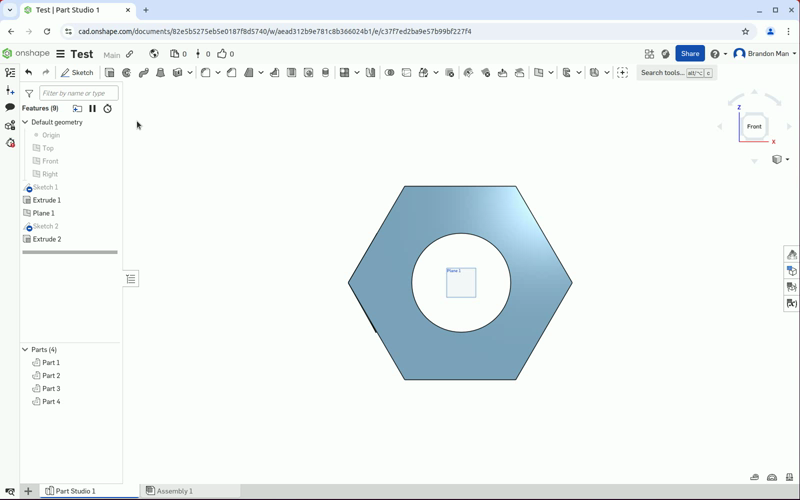
key(shift+h)
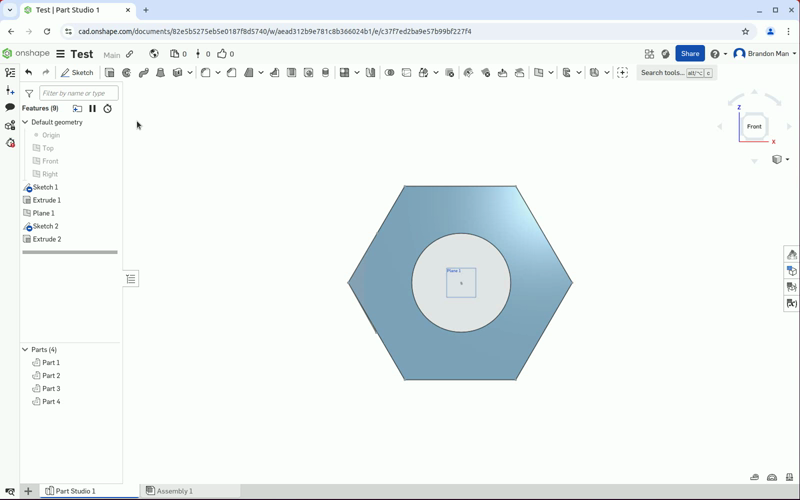
key(shift+h)
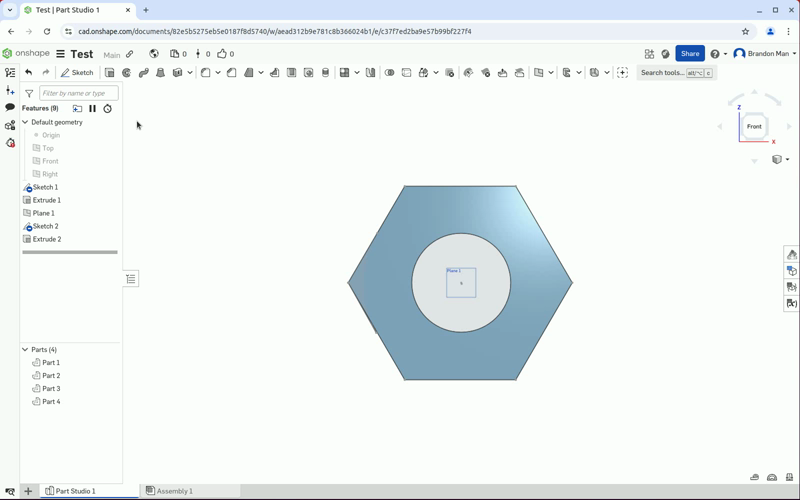
key(shift+7)
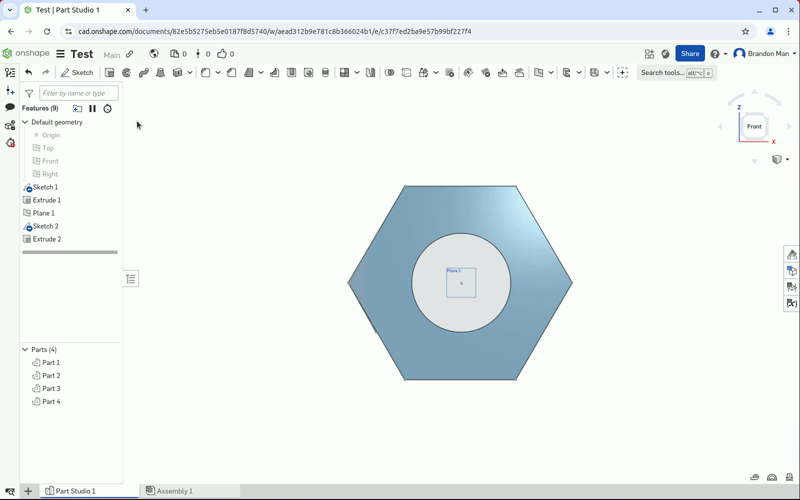
key(left, 2)
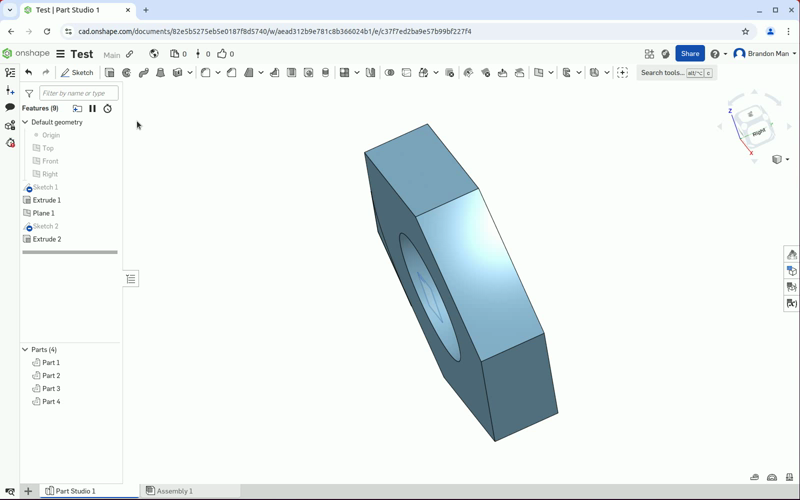
key(down, 2)
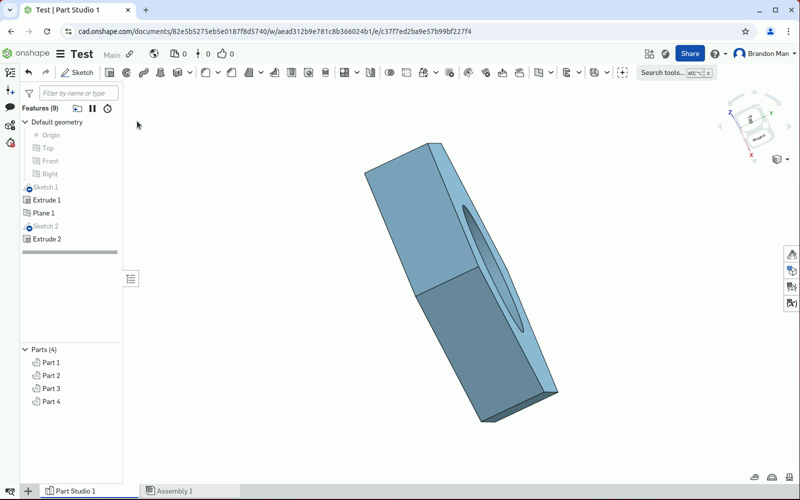
key(up, 2)
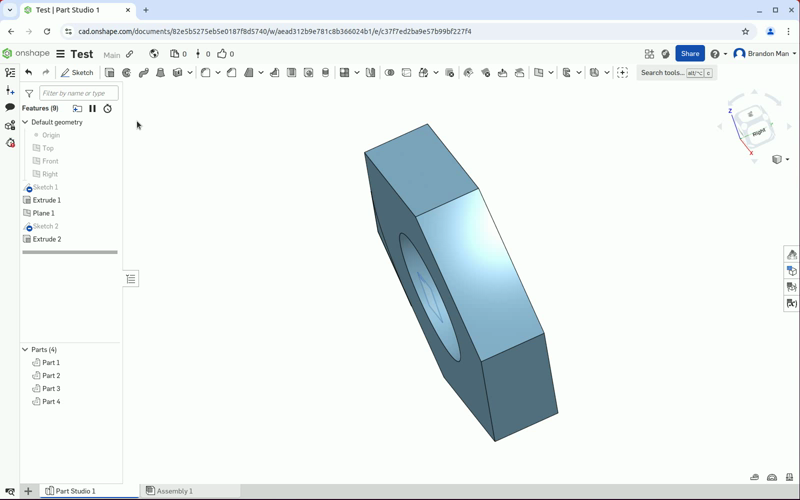
key(right, 2)
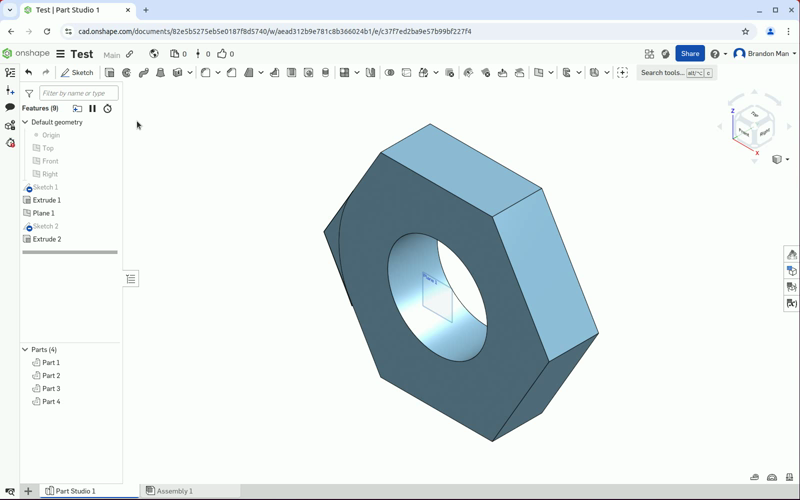
mouse_move(73, 189)
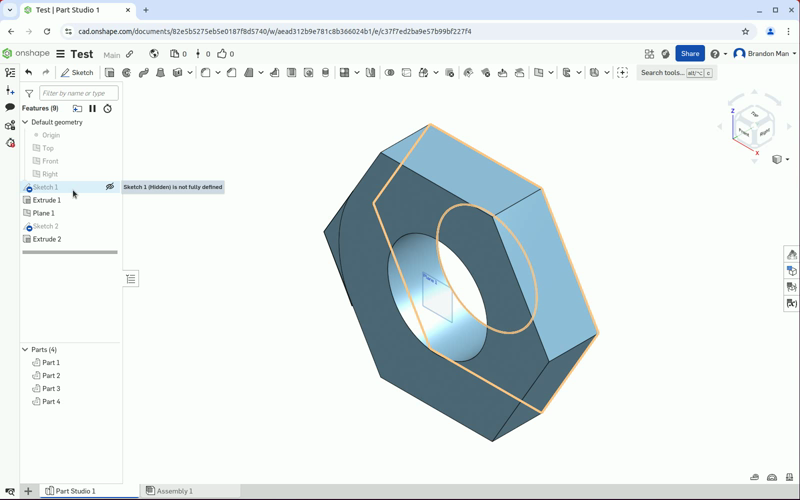
click(73, 189)